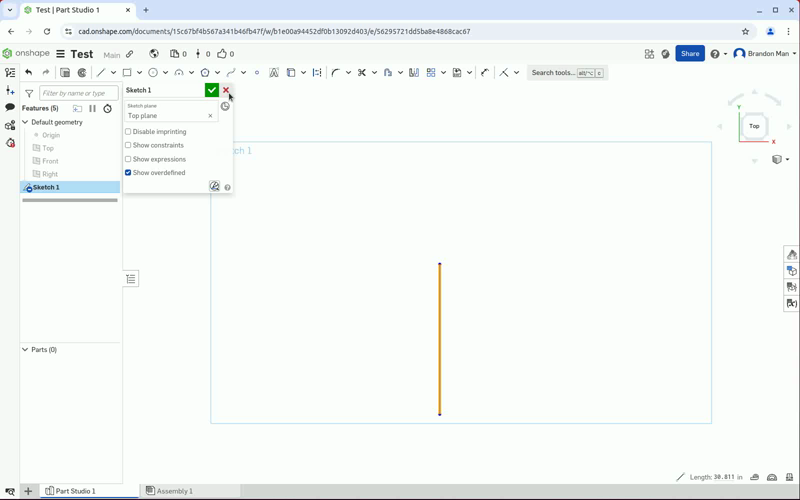
key(shift+h)
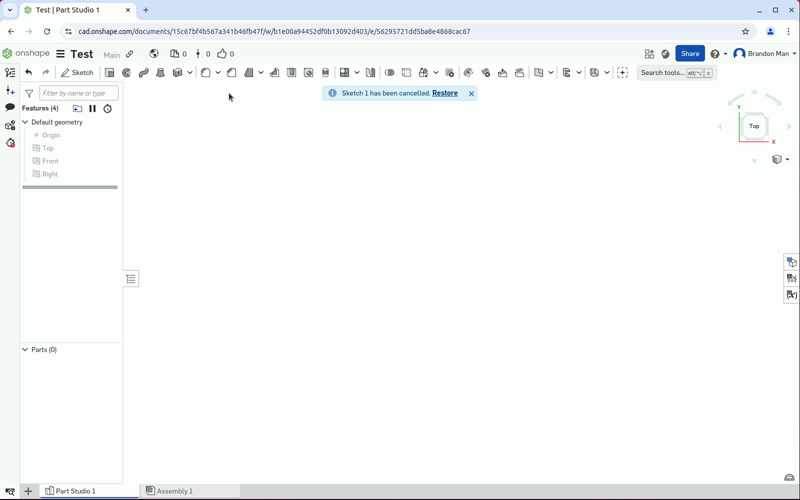
mouse_move(73, 352)
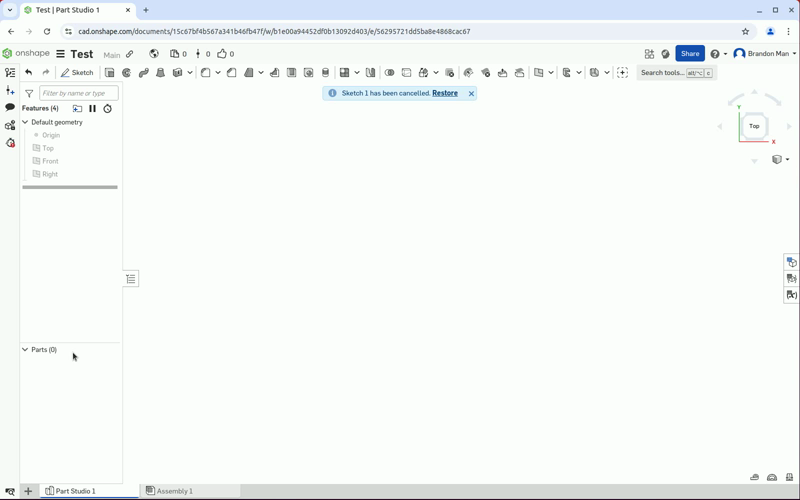
key(y)
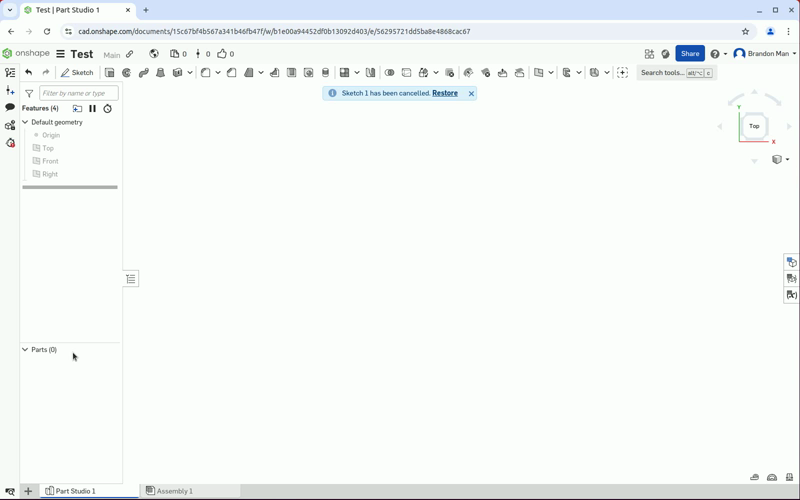
key(shift+p)
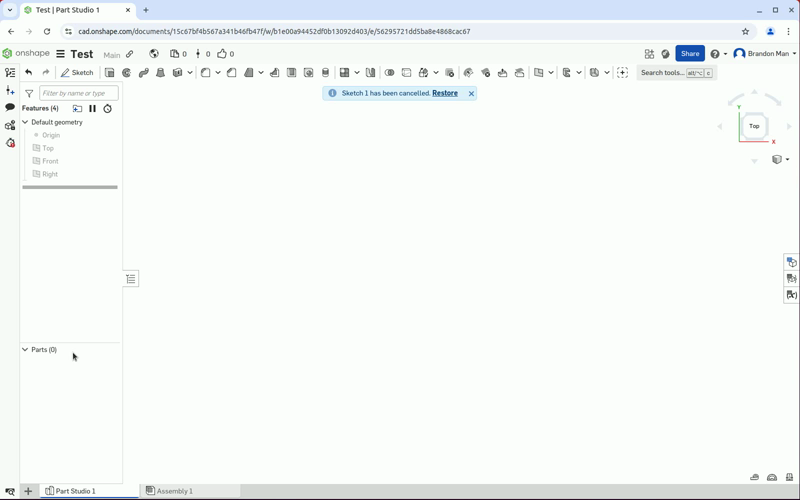
key(space)
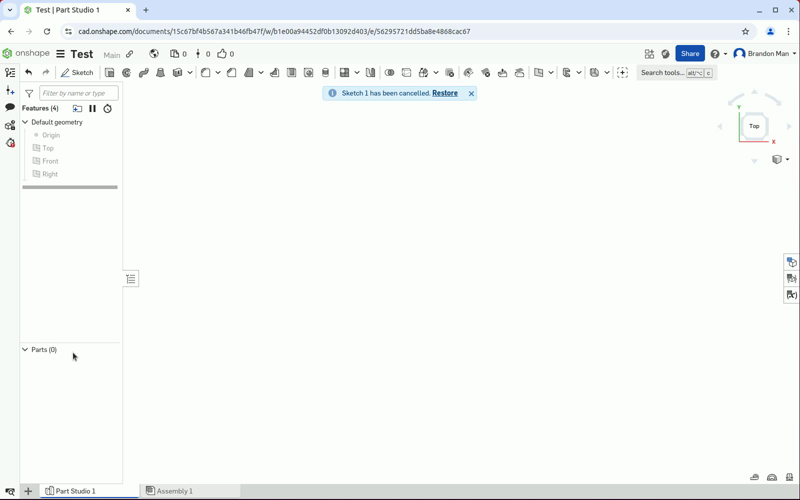
key_down(shift)
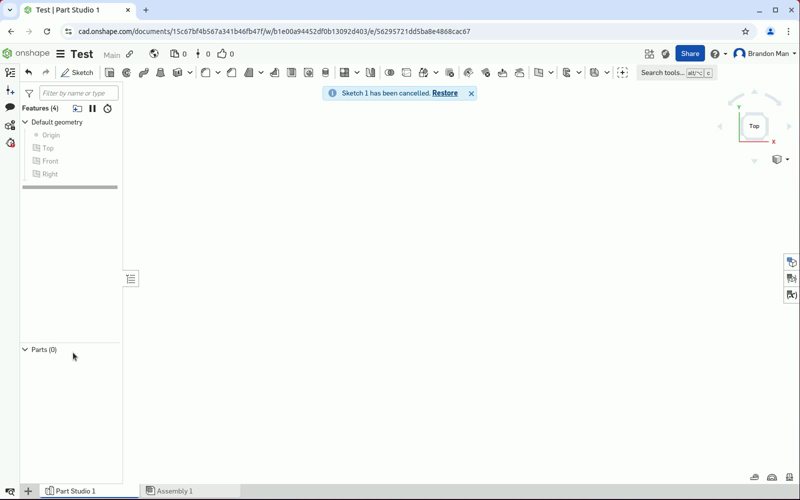
key(up)
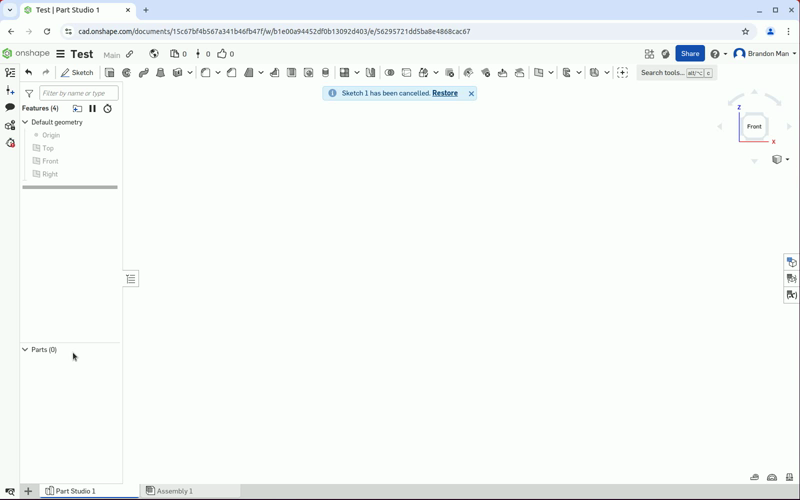
key_up(shift)
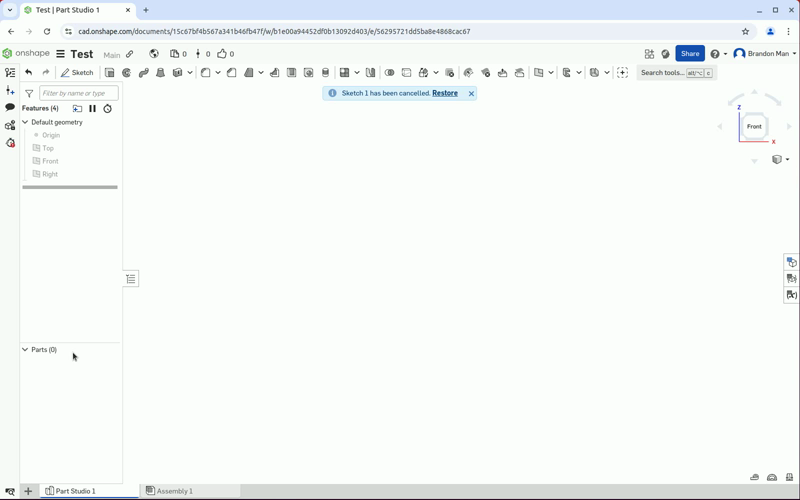
mouse_move(73, 352)
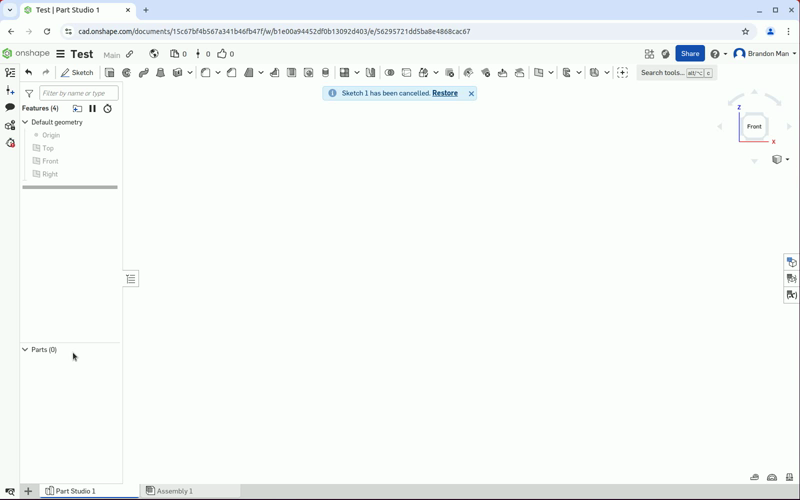
key(shift+y)
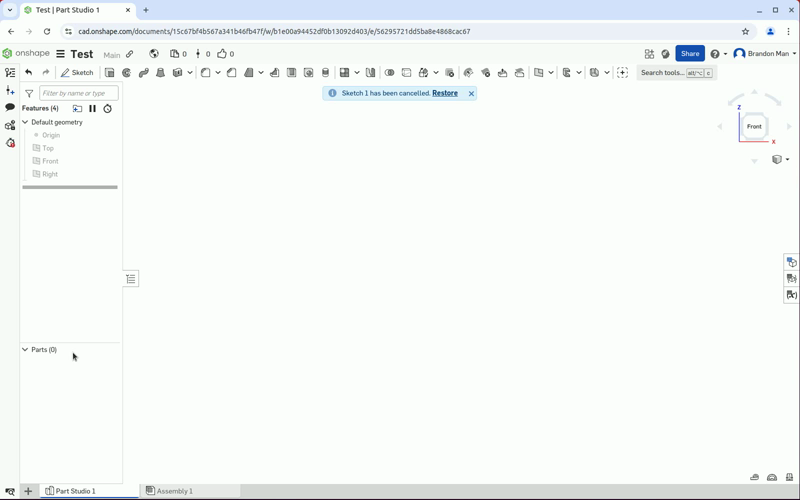
key(shift+s)
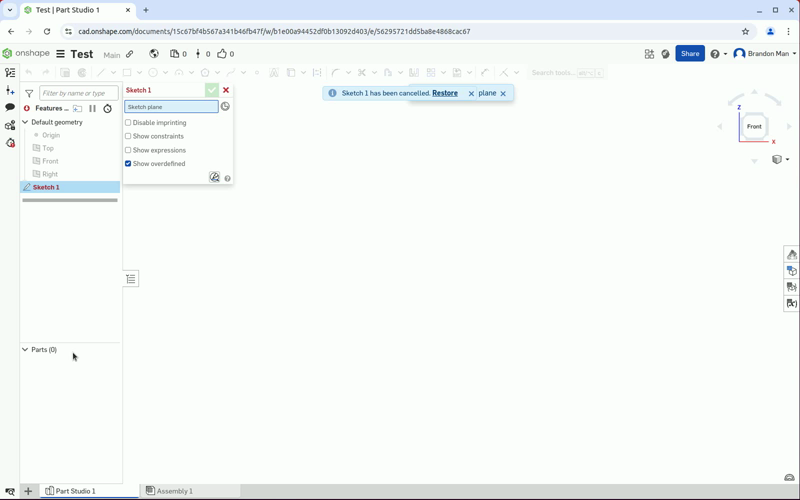
mouse_move(73, 163)
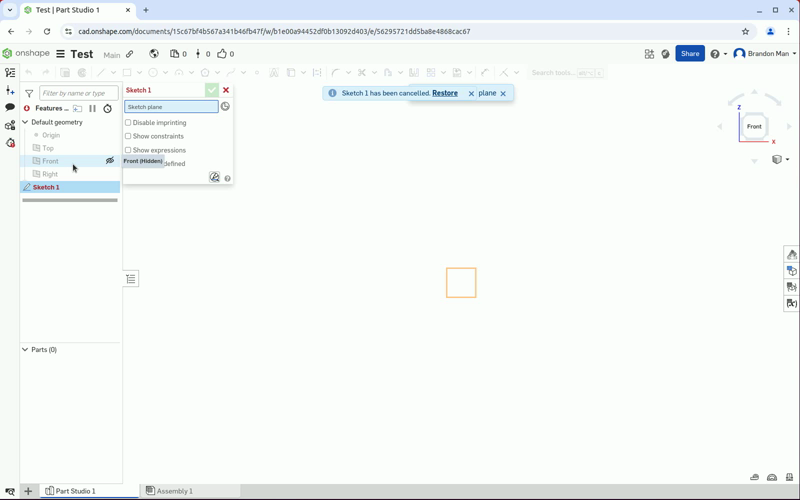
click(73, 163)
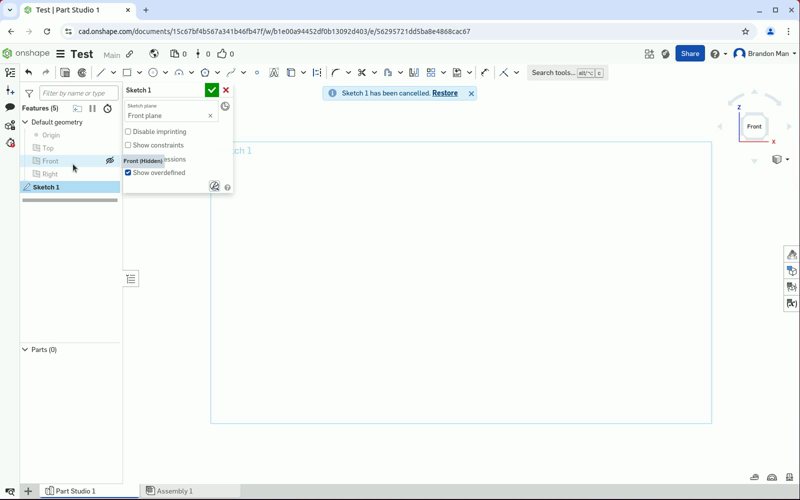
mouse_move(73, 352)
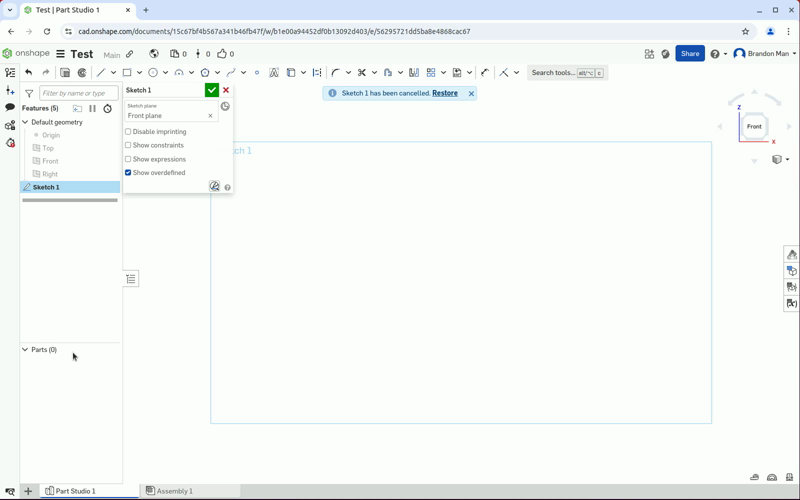
key(y)
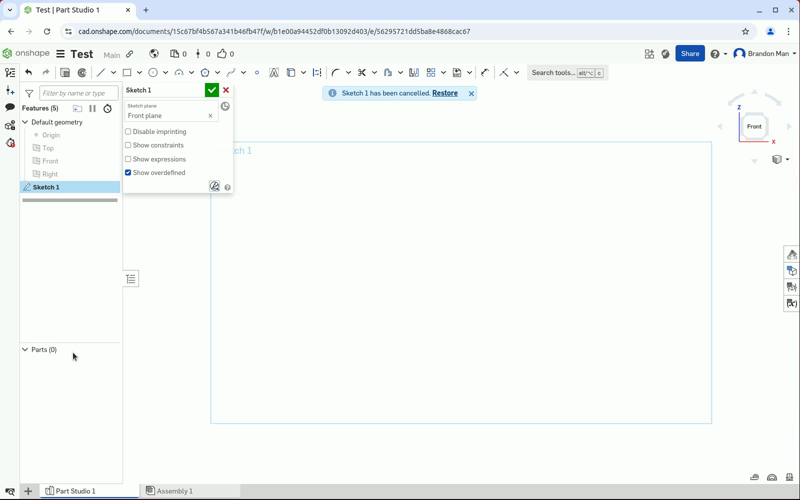
key(a)
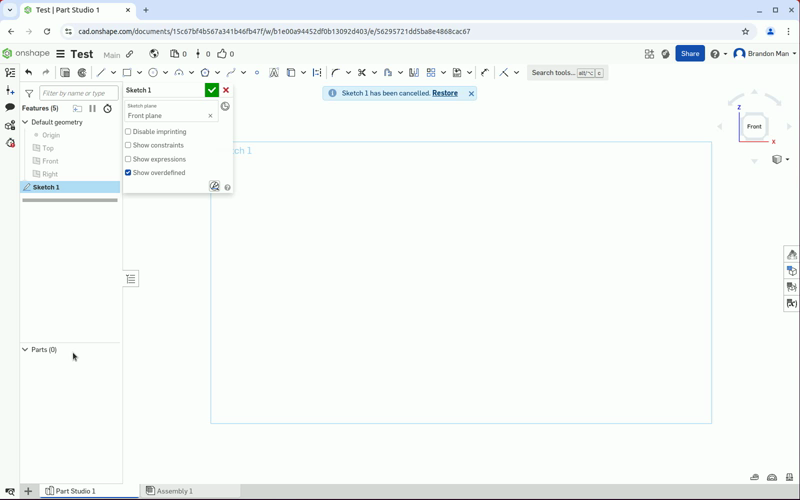
key_down(shift)
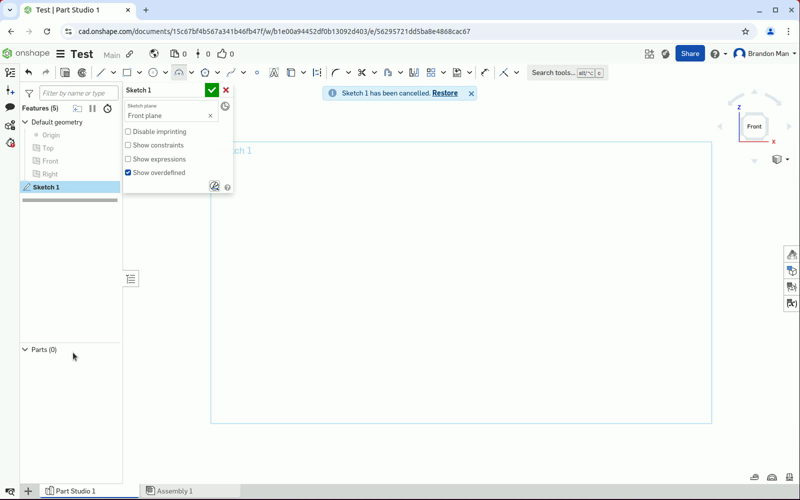
mouse_move(443, 368)
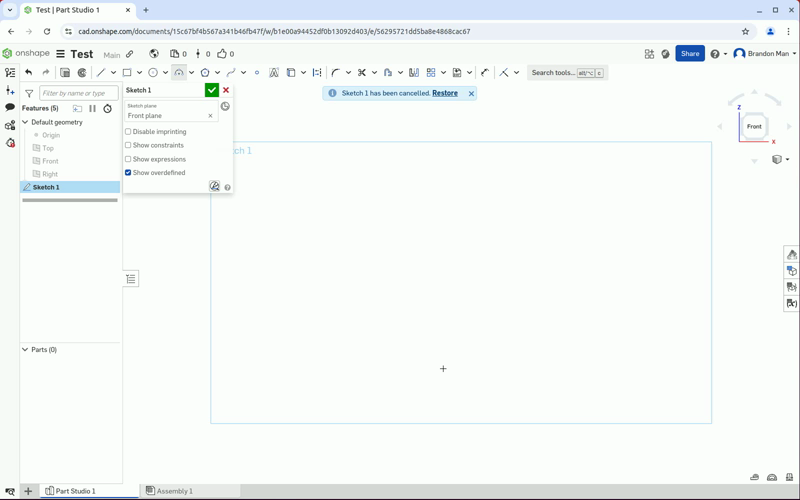
click(443, 368)
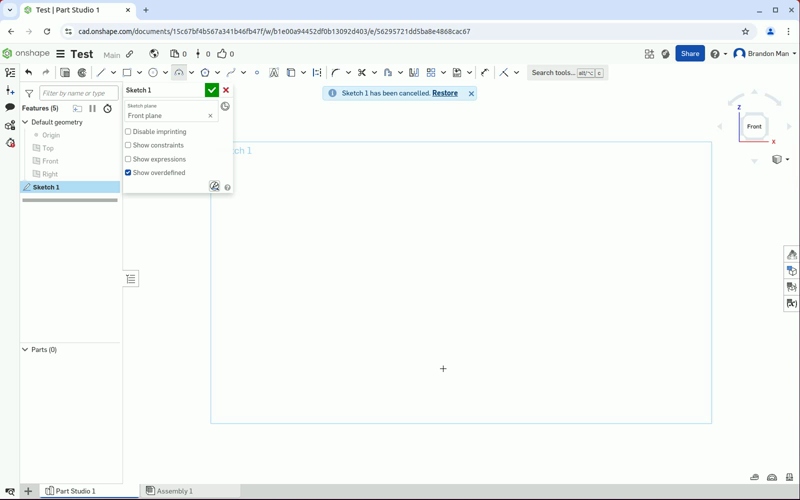
key_up(shift)
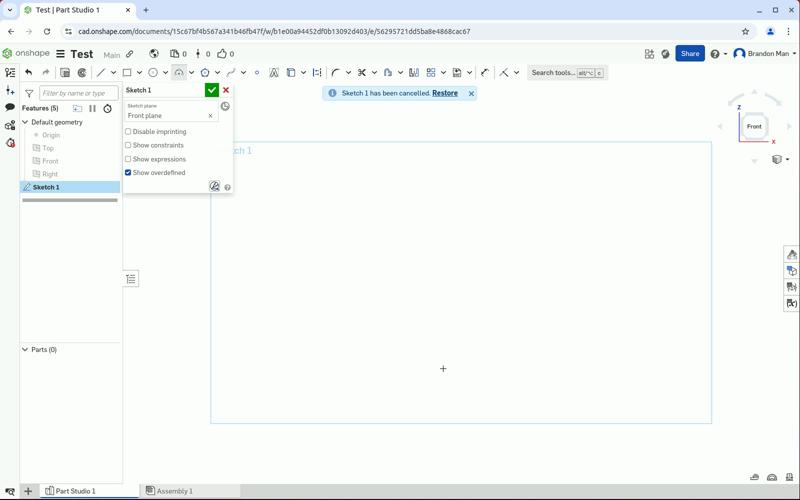
key_down(shift)
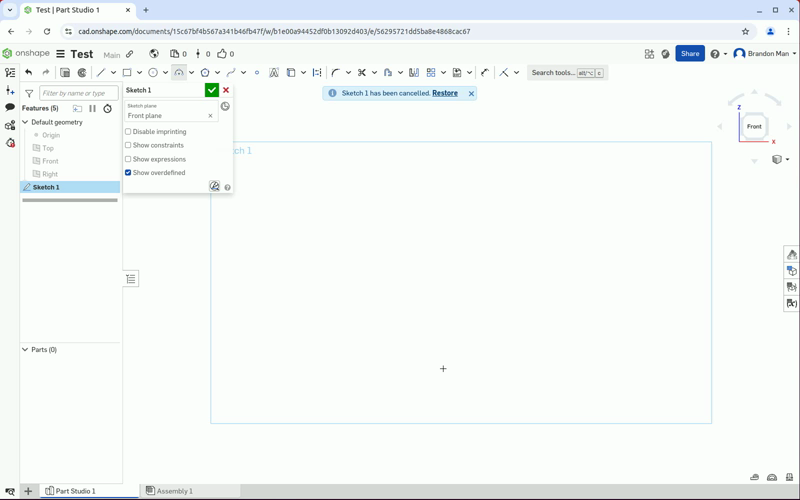
mouse_move(478, 368)
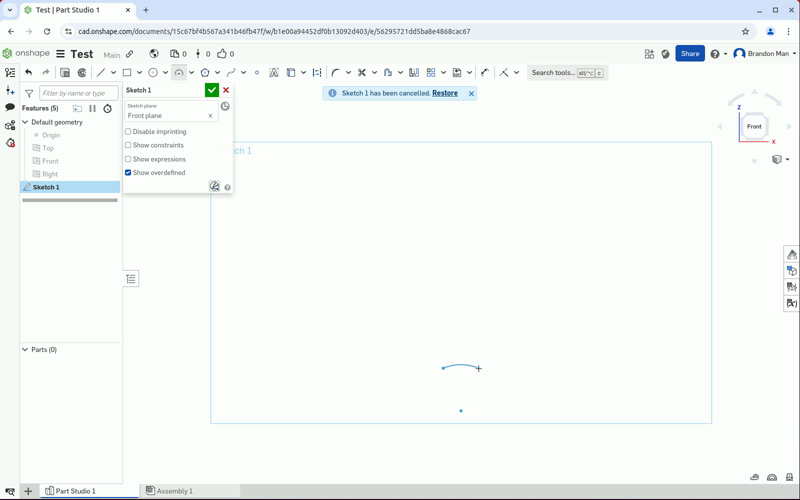
click(478, 368)
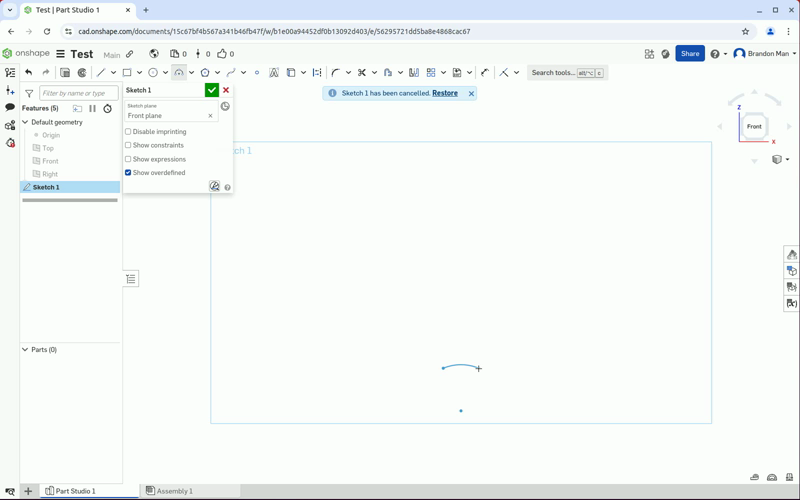
mouse_move(460, 380)
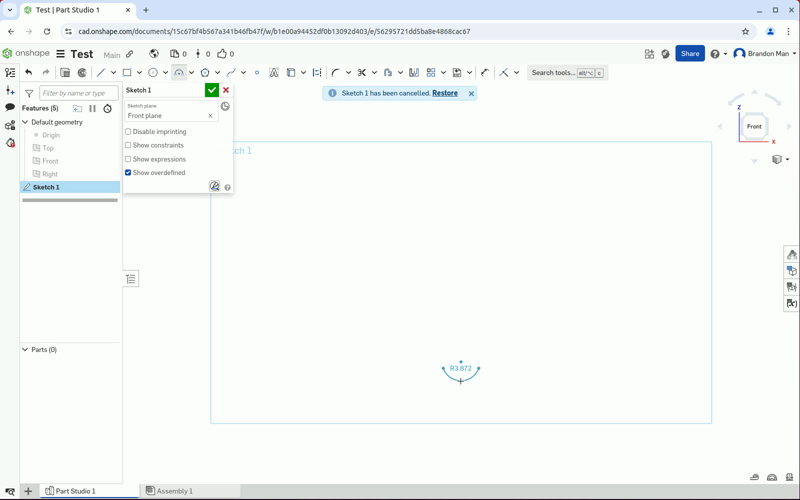
click(460, 380)
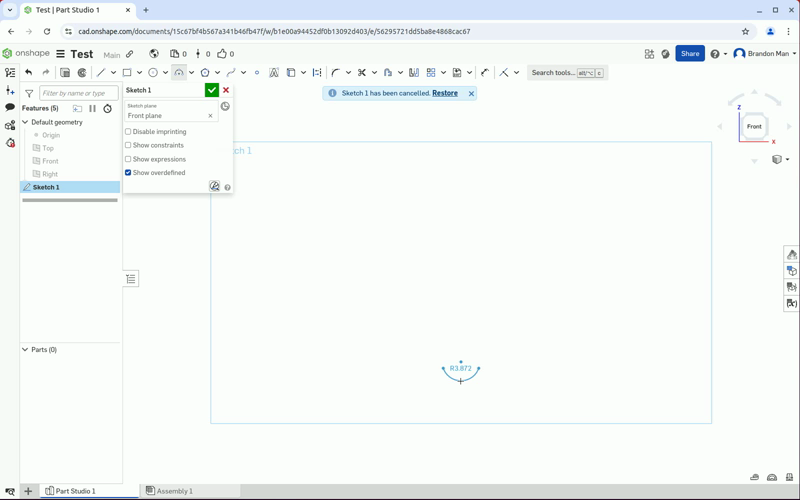
key_up(shift)
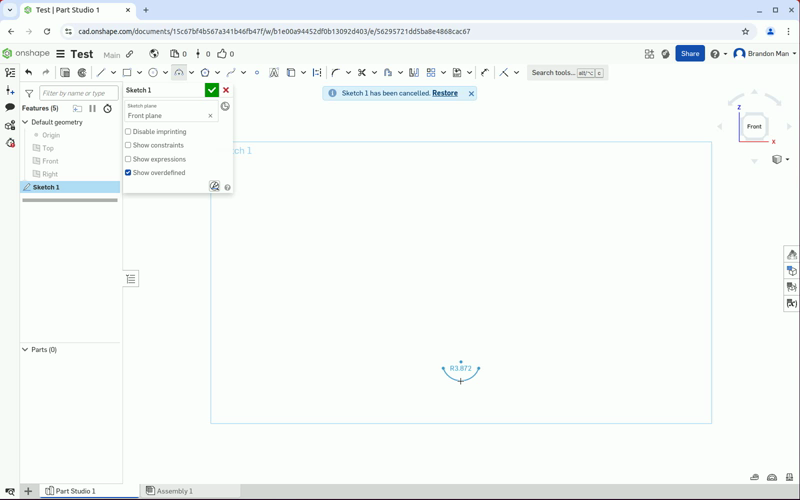
key(esc)
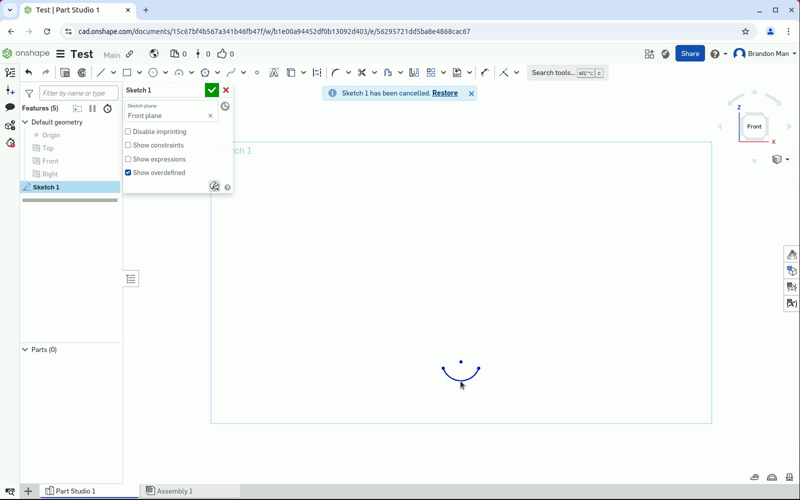
key(l)
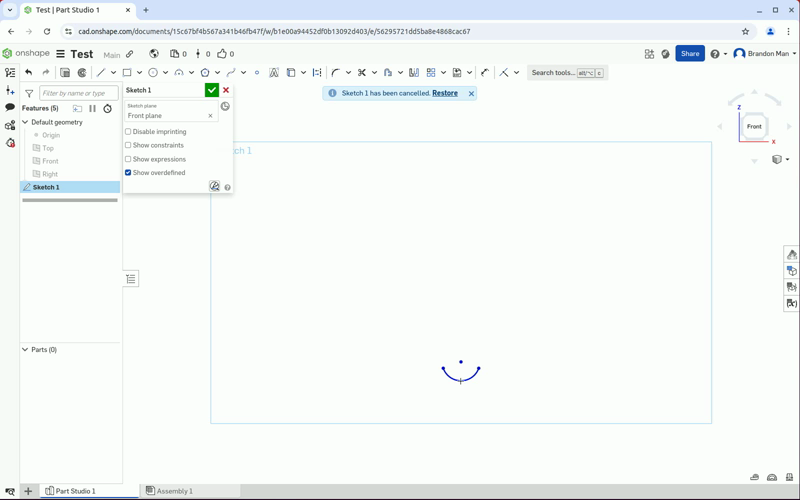
mouse_move(478, 368)
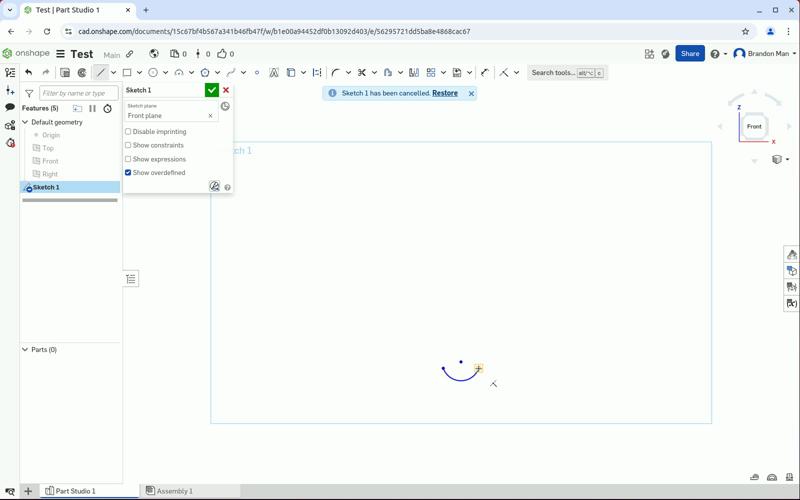
click(478, 368)
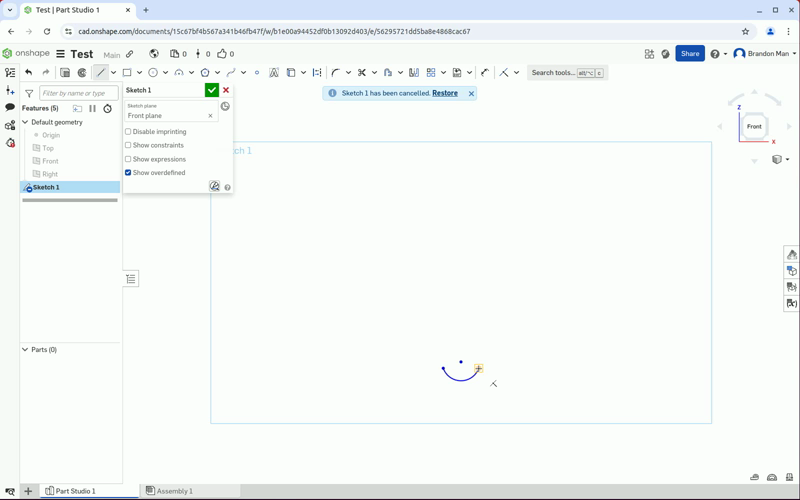
key_down(shift)
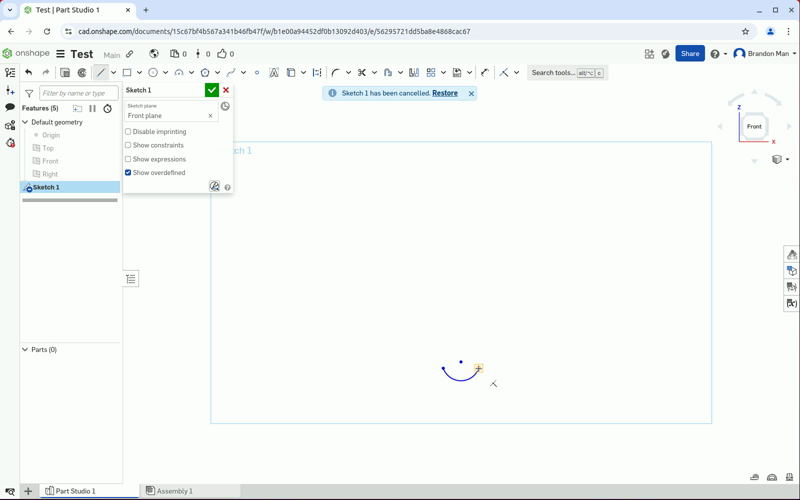
mouse_move(478, 283)
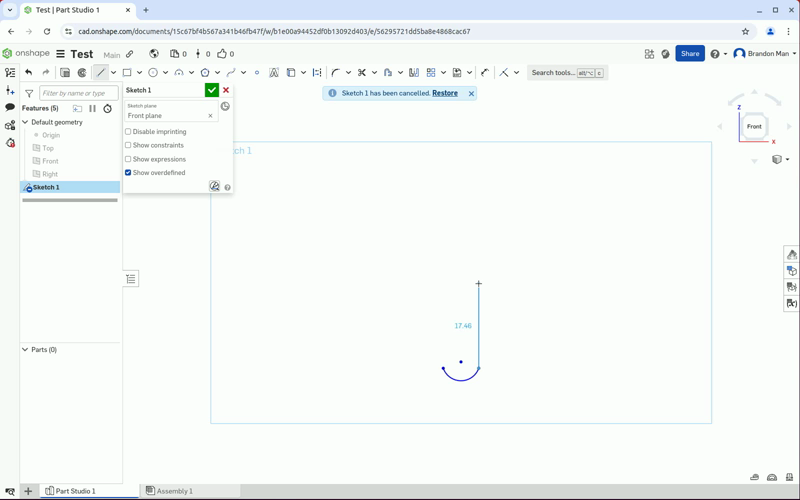
click(478, 283)
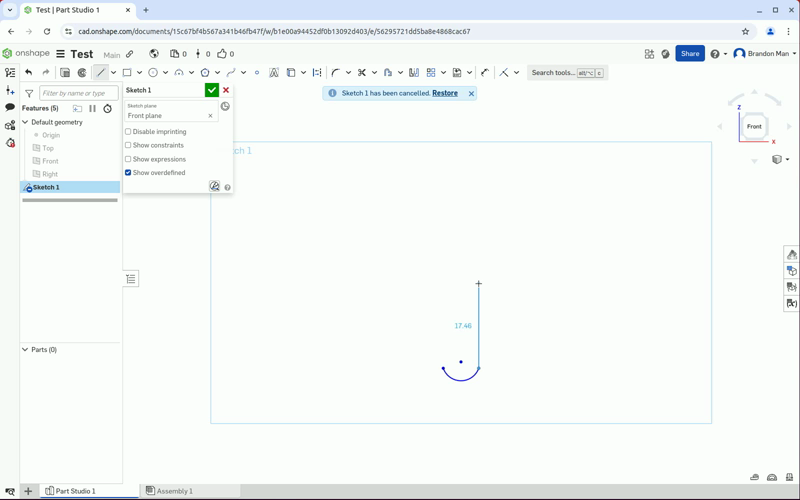
key_up(shift)
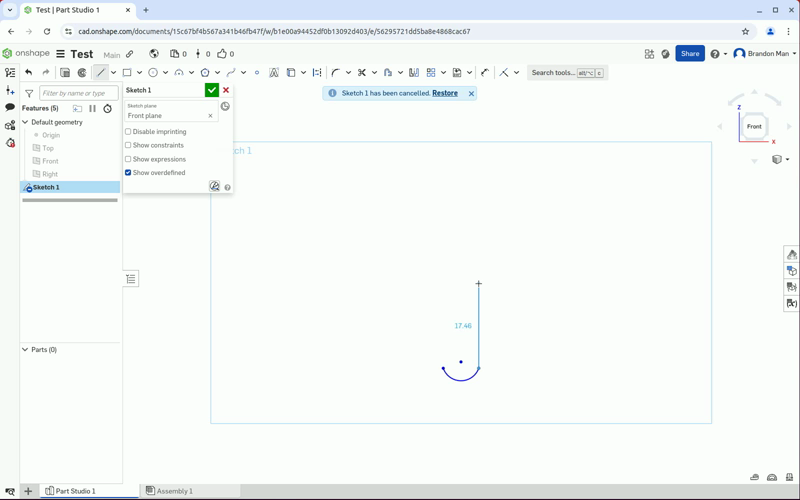
key_down(shift)
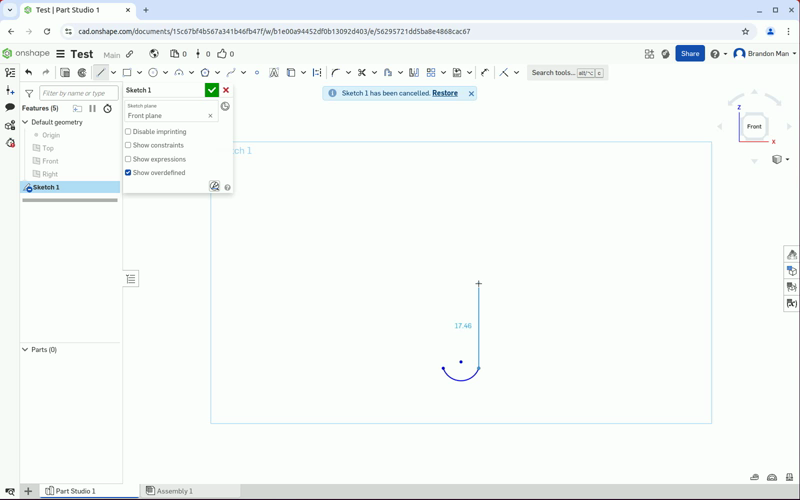
mouse_move(478, 187)
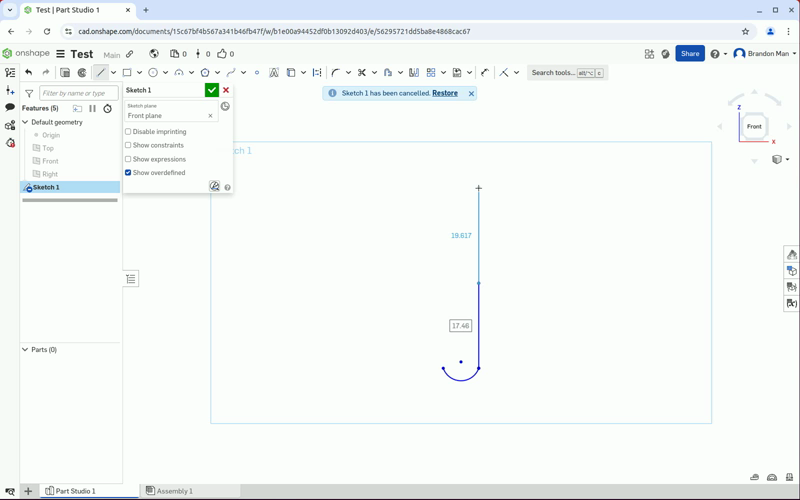
click(478, 187)
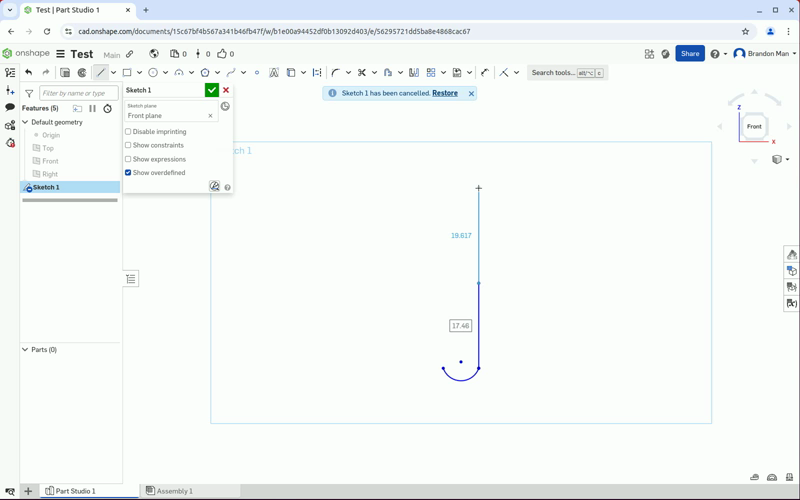
key_up(shift)
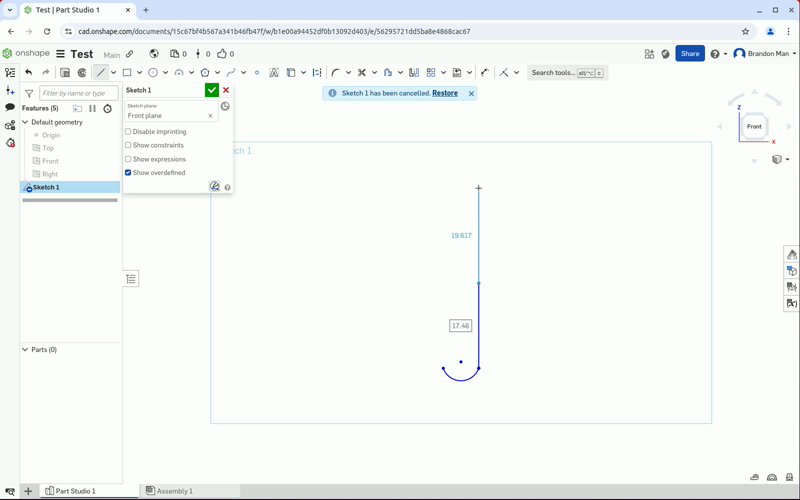
key(esc)
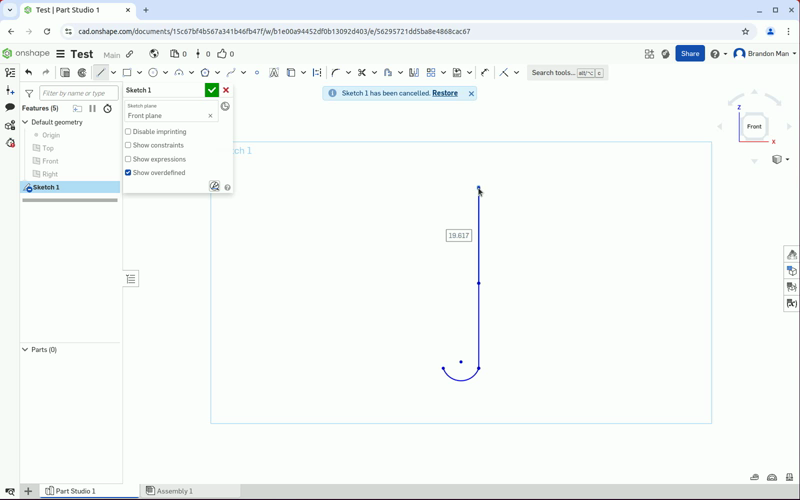
key(a)
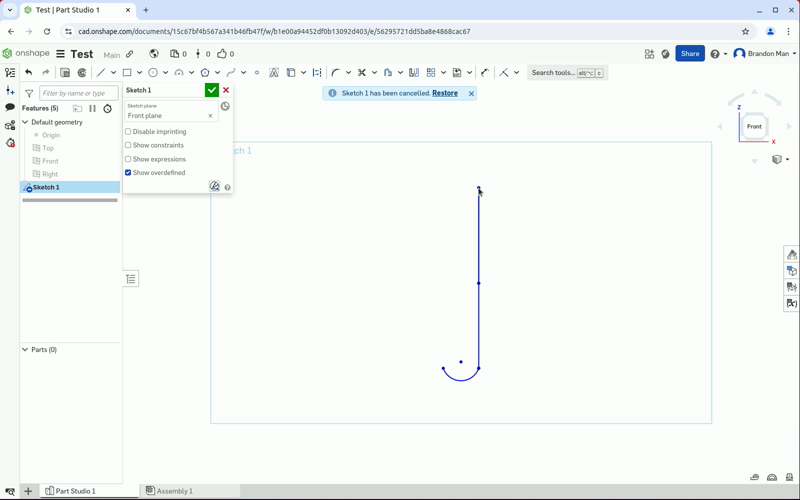
mouse_move(478, 187)
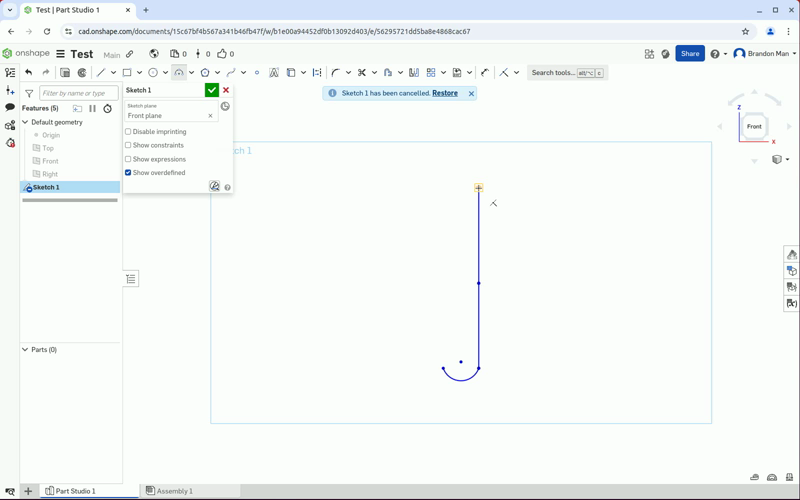
click(478, 187)
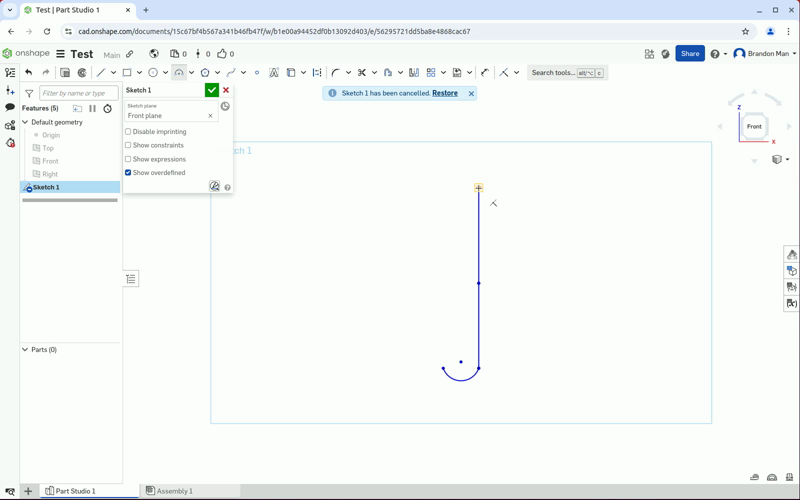
key_down(shift)
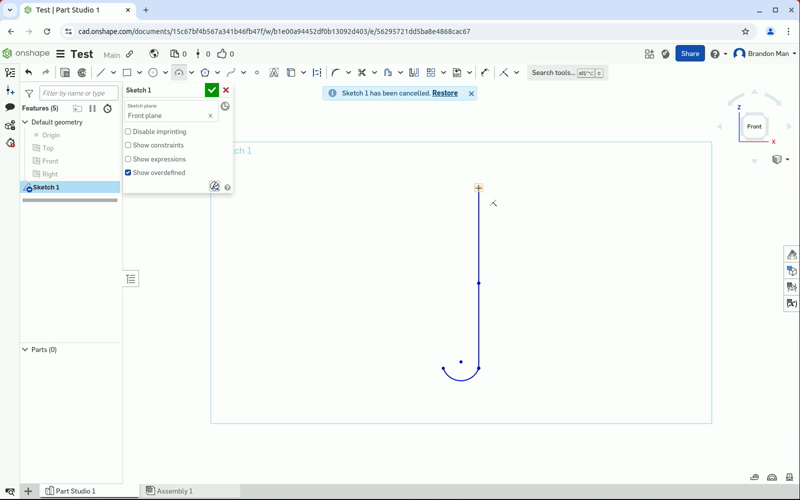
mouse_move(443, 187)
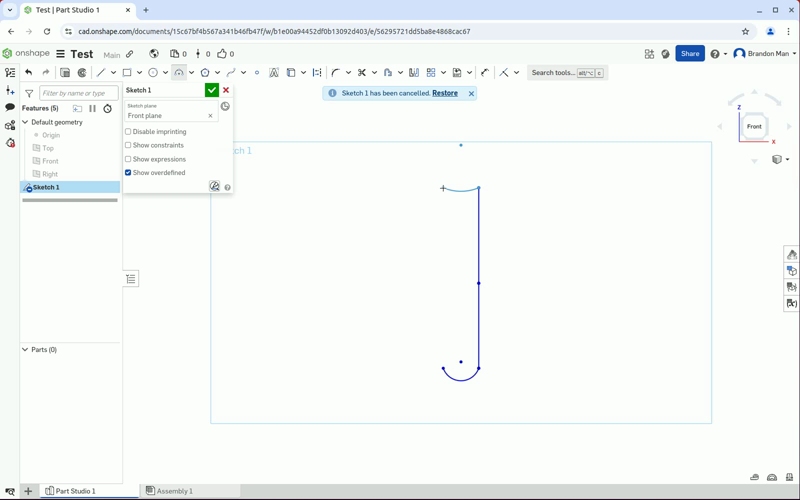
click(443, 187)
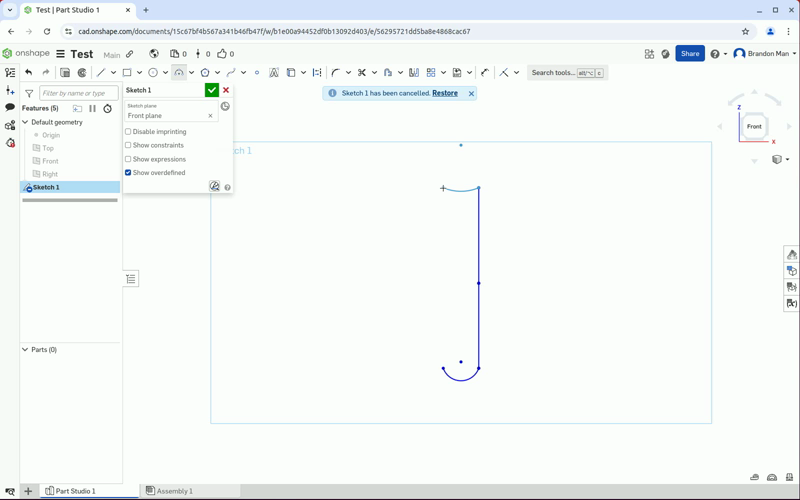
mouse_move(460, 170)
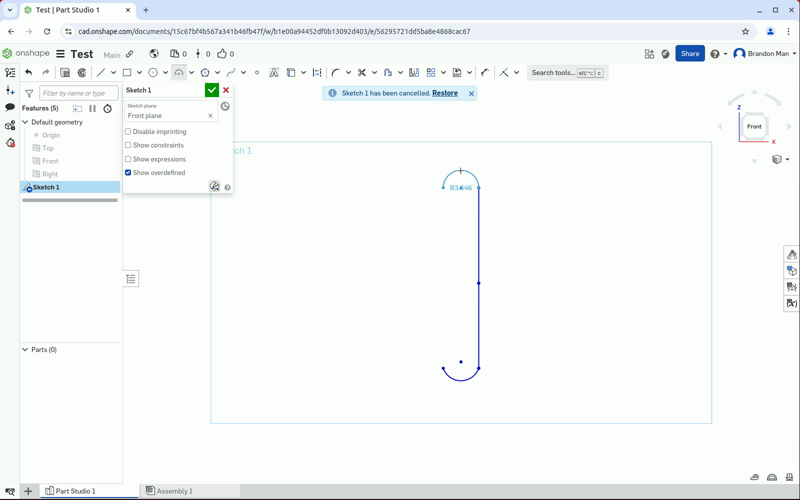
click(460, 170)
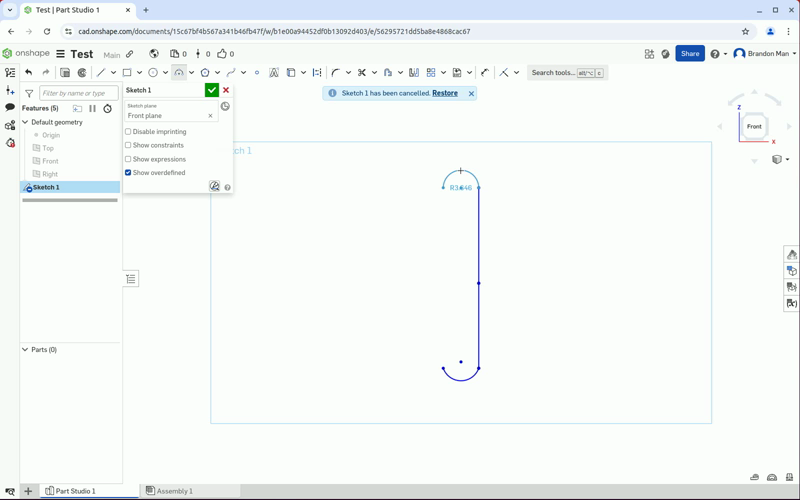
key_up(shift)
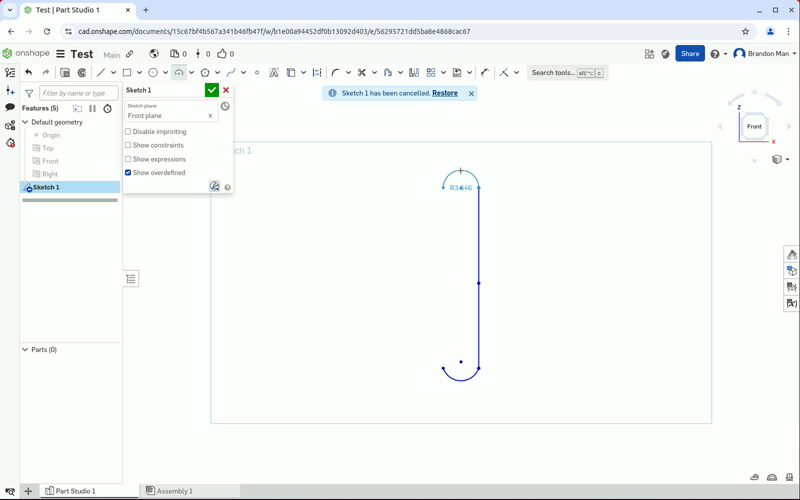
key(esc)
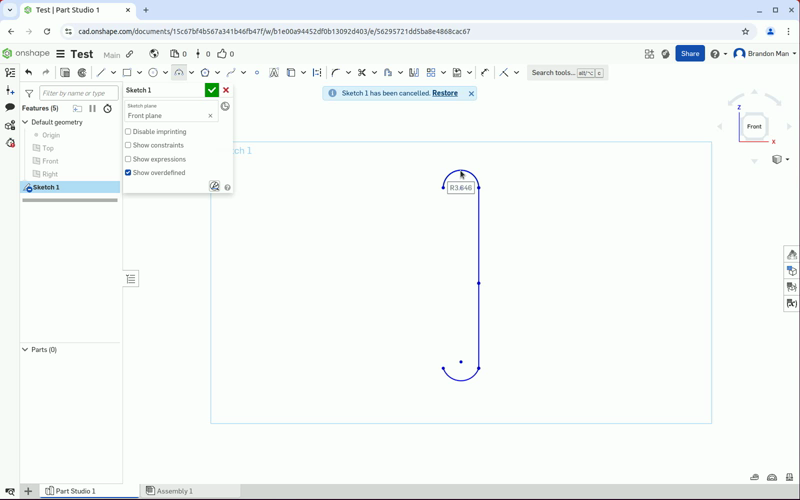
key(l)
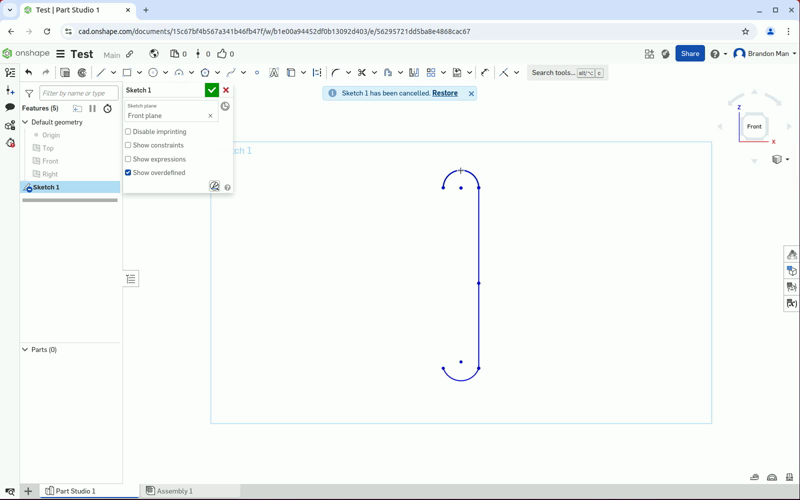
mouse_move(443, 187)
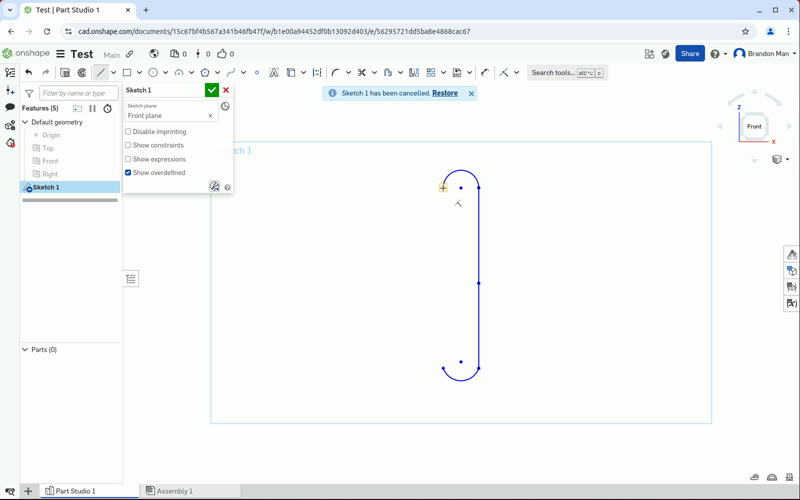
click(443, 187)
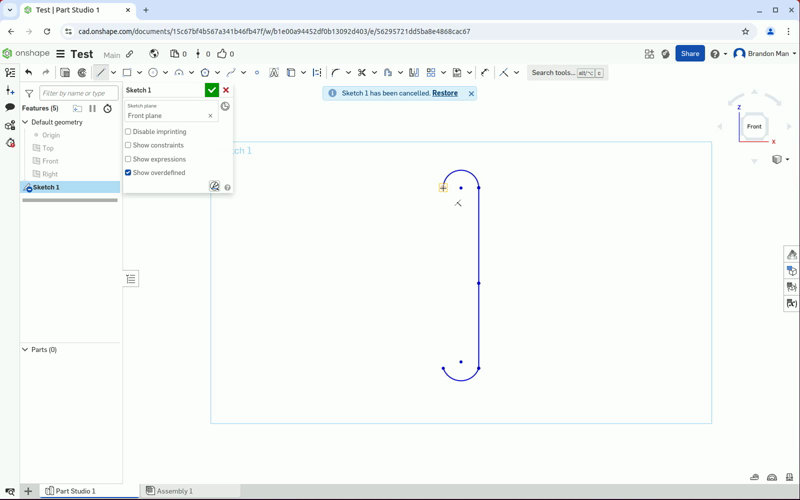
key_down(shift)
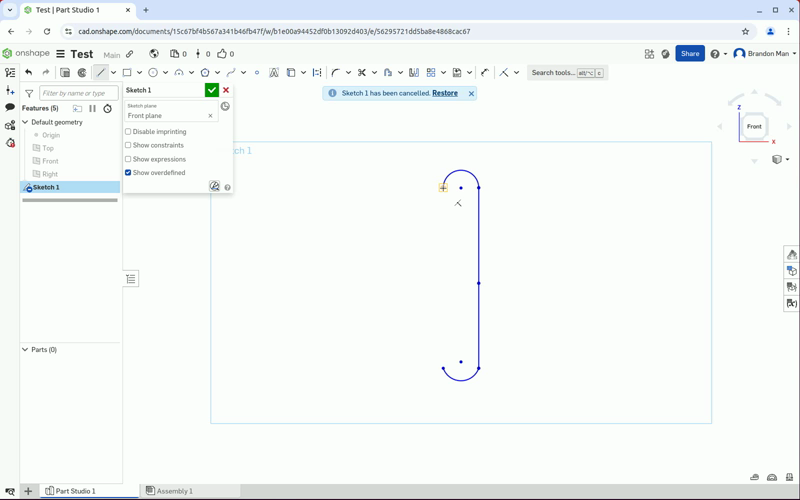
mouse_move(443, 283)
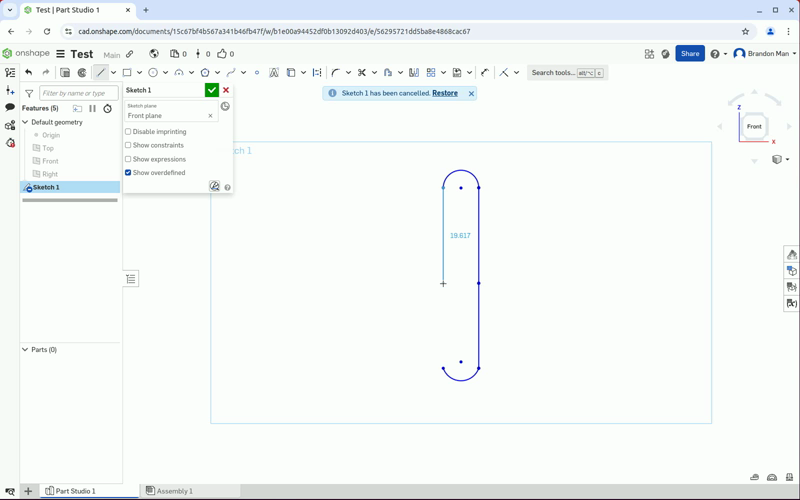
click(443, 283)
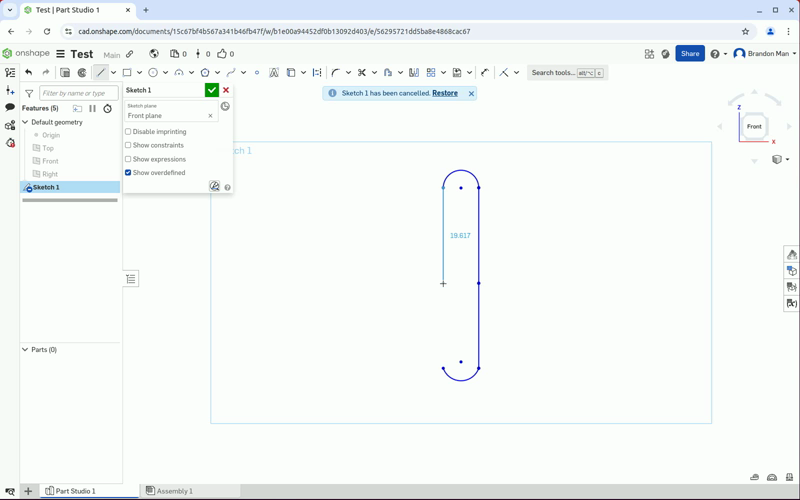
key_up(shift)
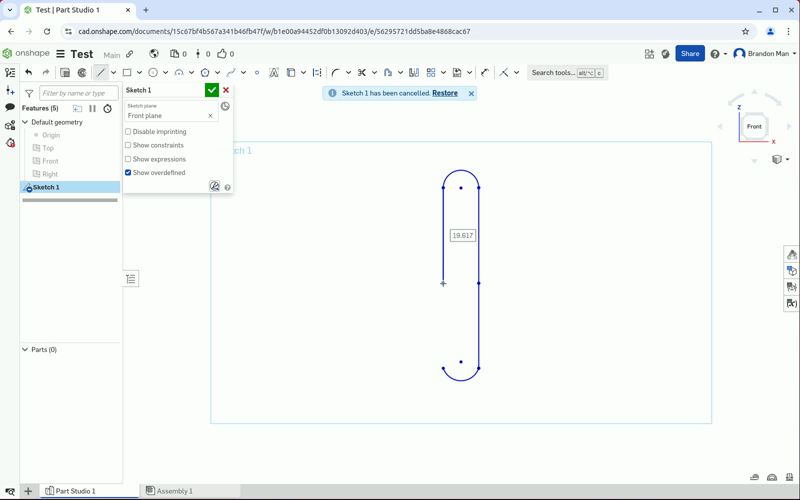
key_down(shift)
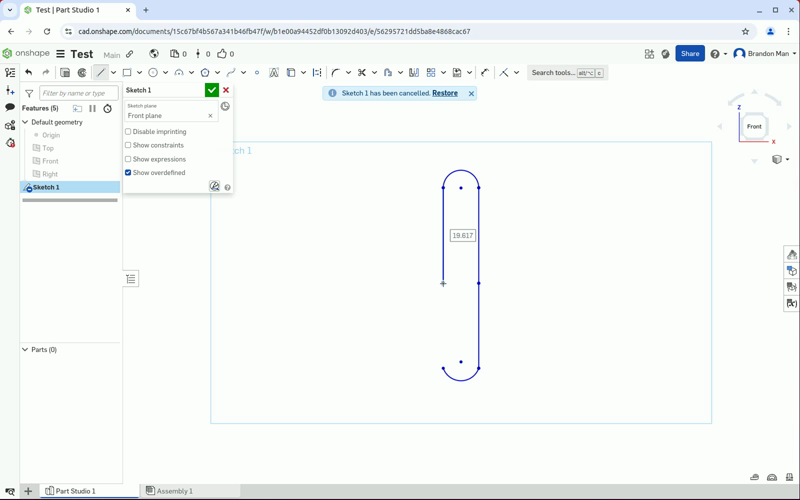
mouse_move(443, 368)
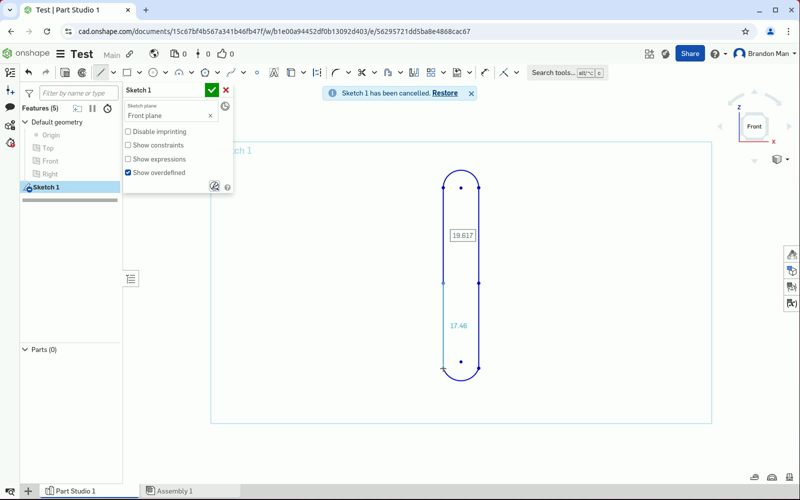
key_up(shift)
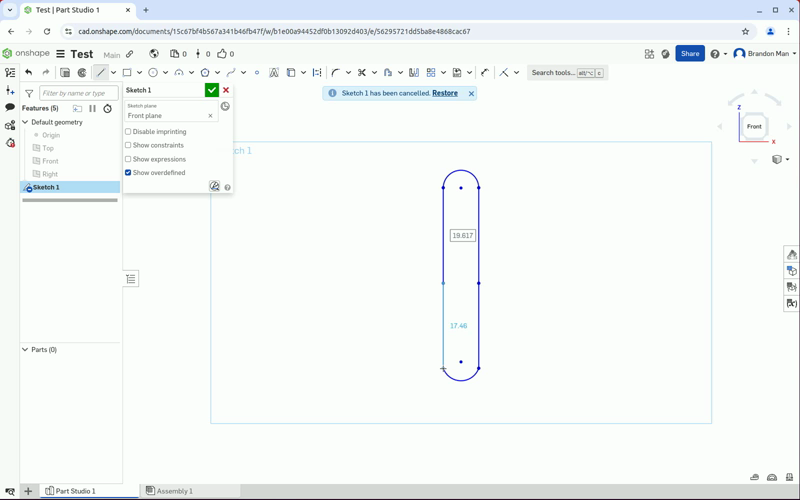
click(443, 368)
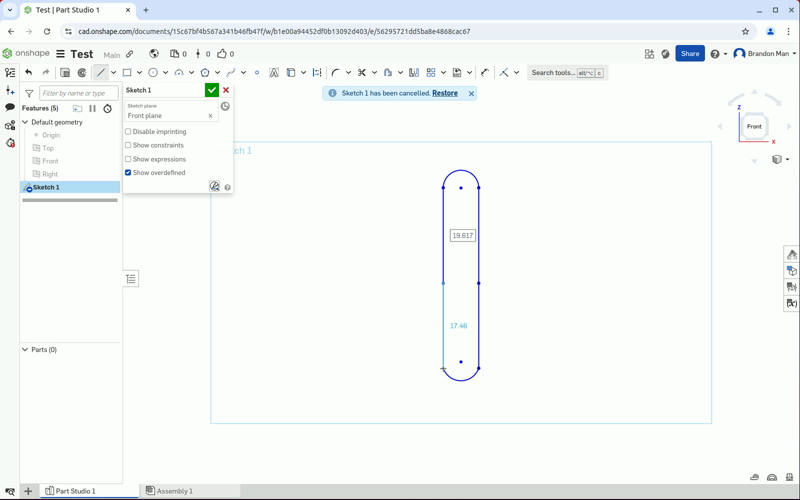
key(esc)
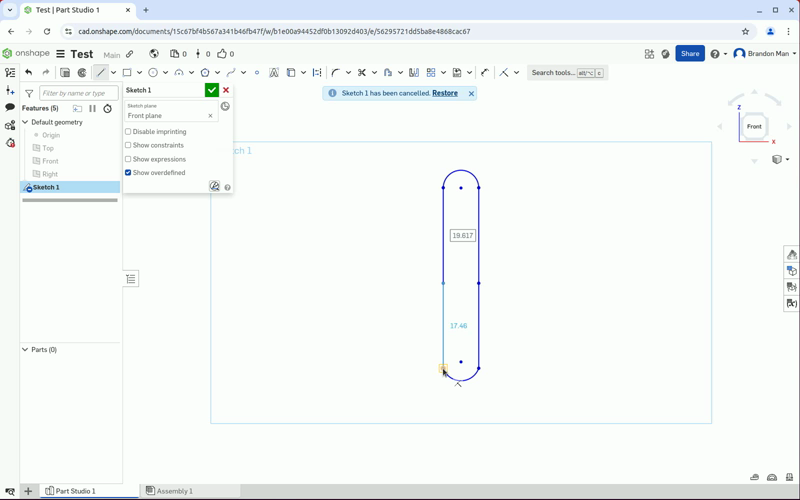
mouse_move(447, 206)
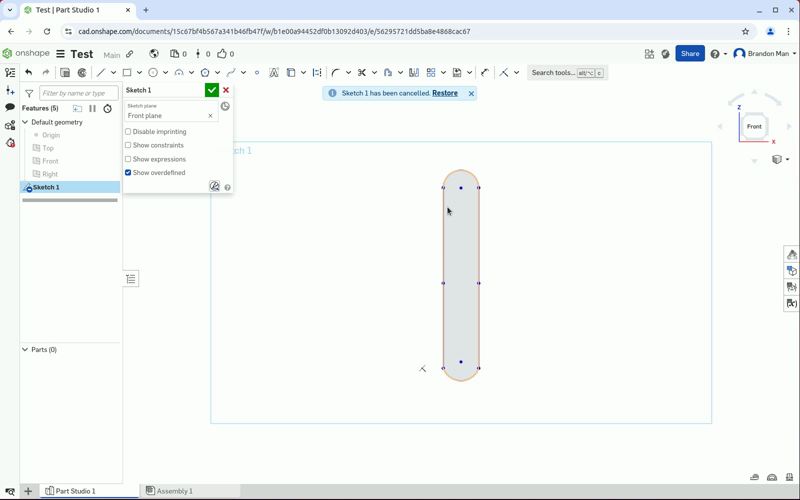
click(447, 206)
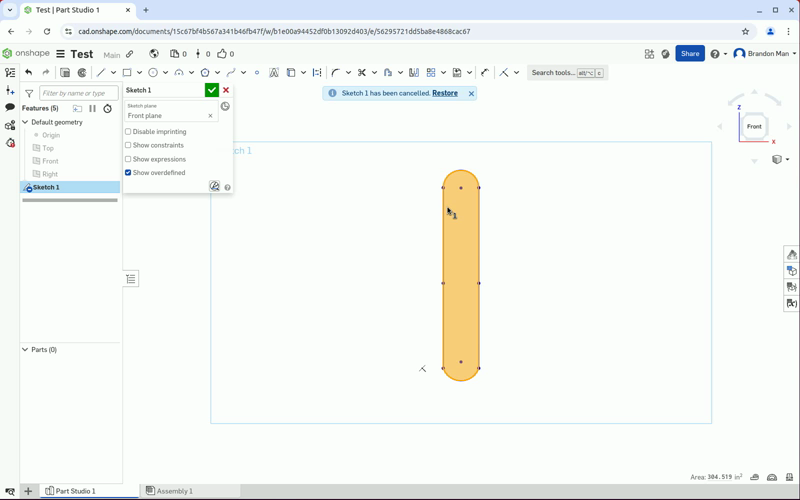
mouse_move(73, 352)
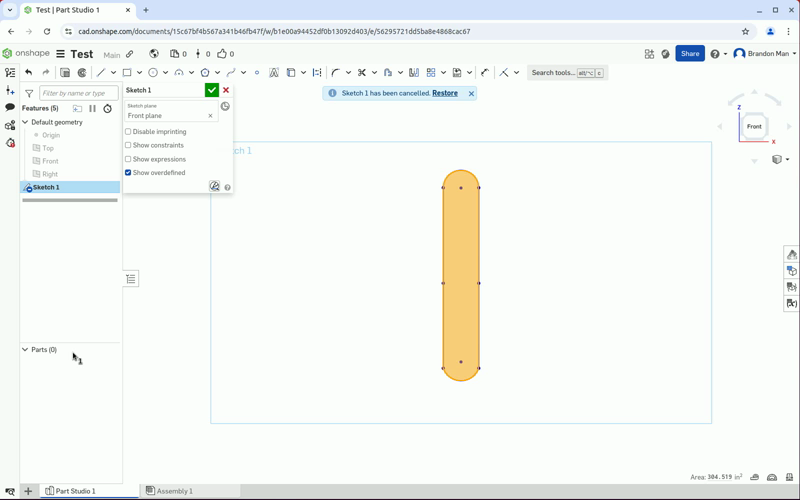
key(shift+y)
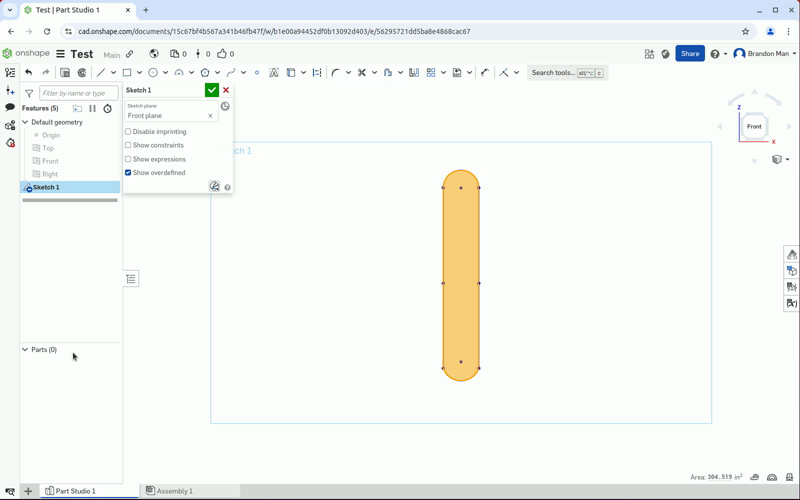
key(shift+e)
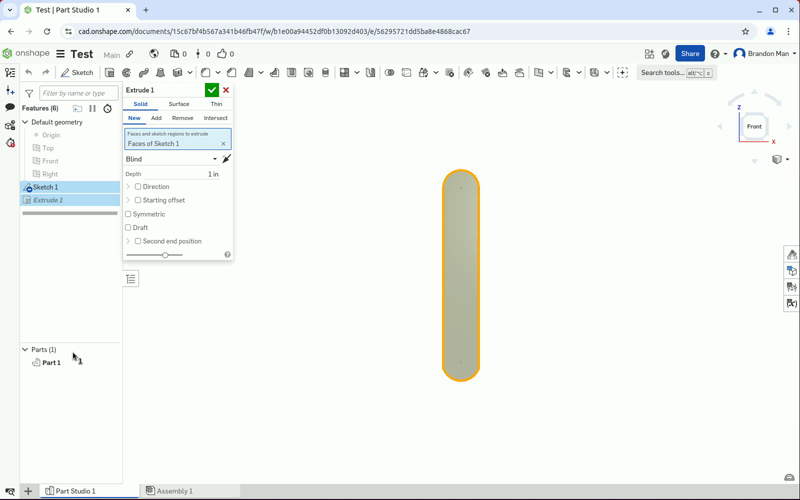
mouse_move(143, 106)
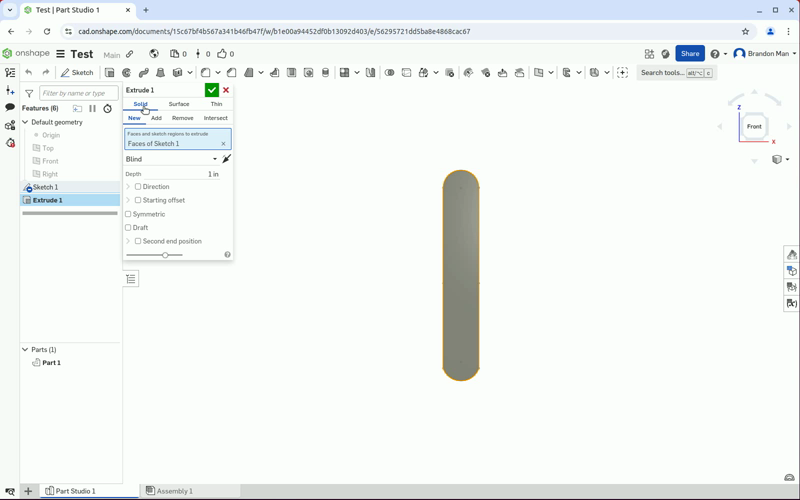
click(143, 106)
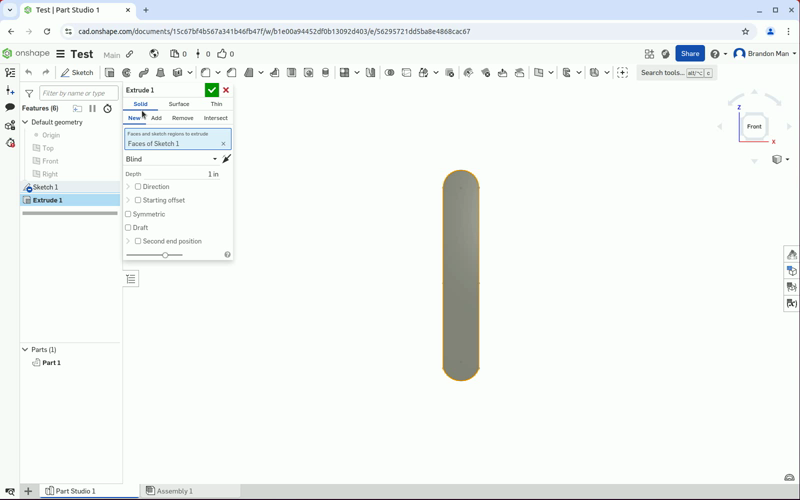
mouse_move(137, 120)
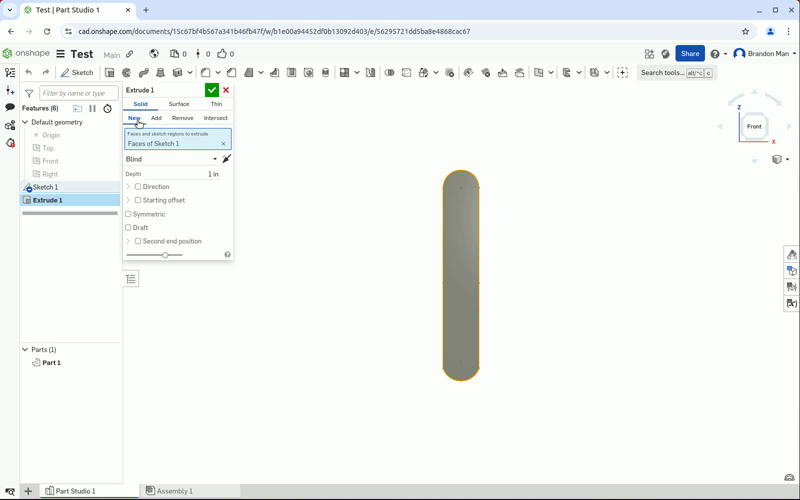
click(137, 120)
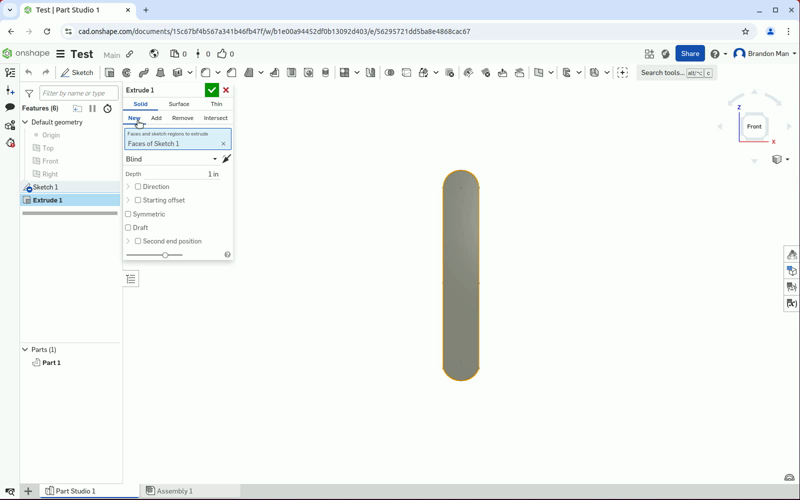
key(tab, 4)
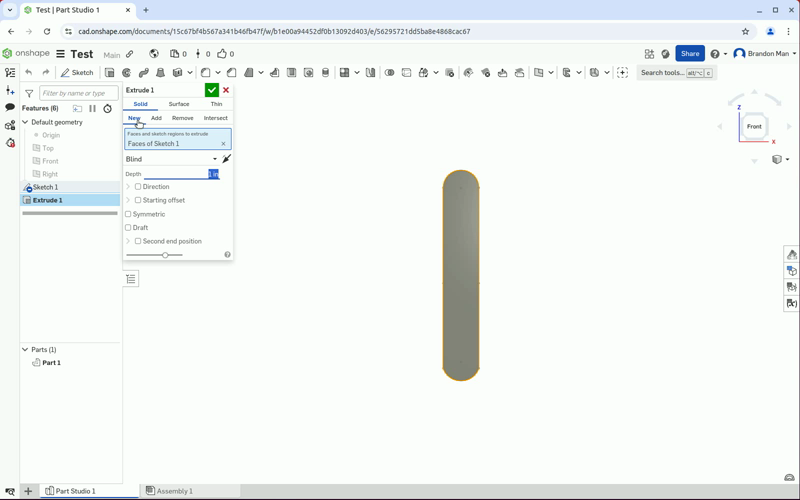
text(0.481)
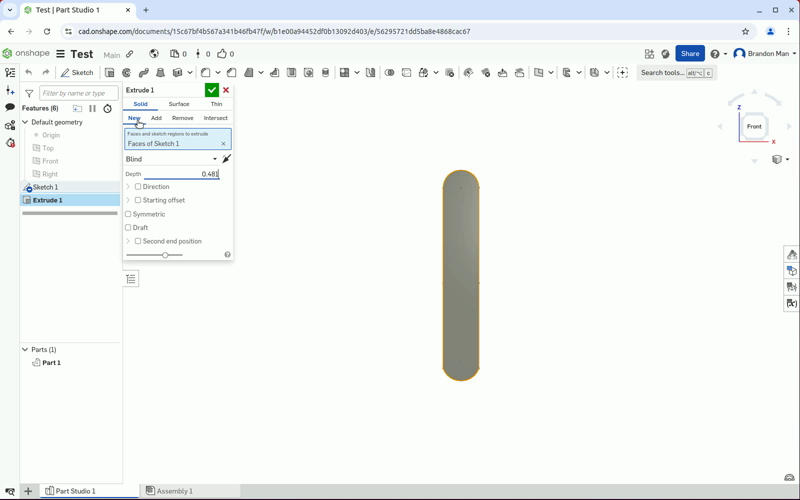
key(enter)
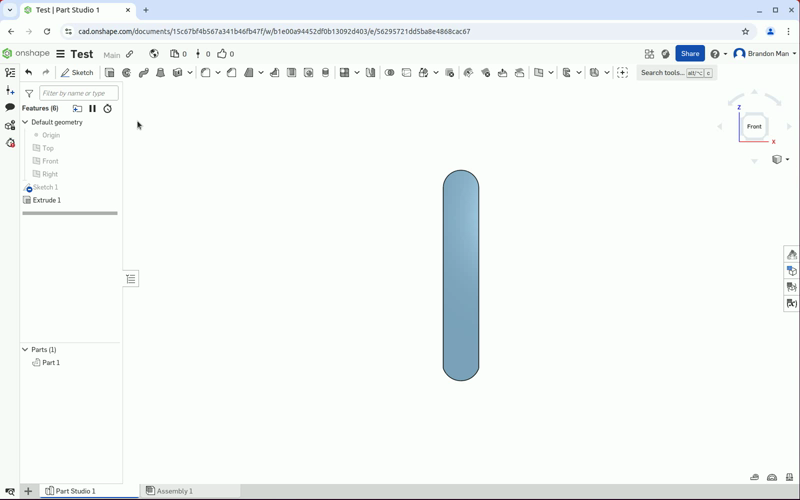
key(shift+h)
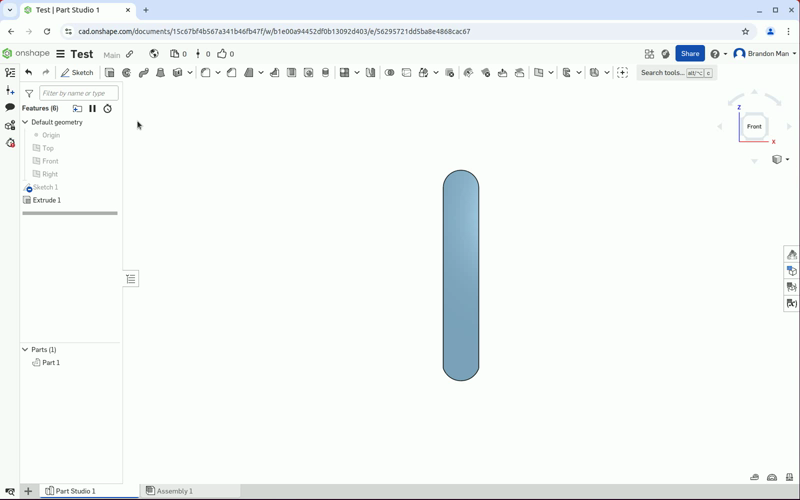
key(shift+h)
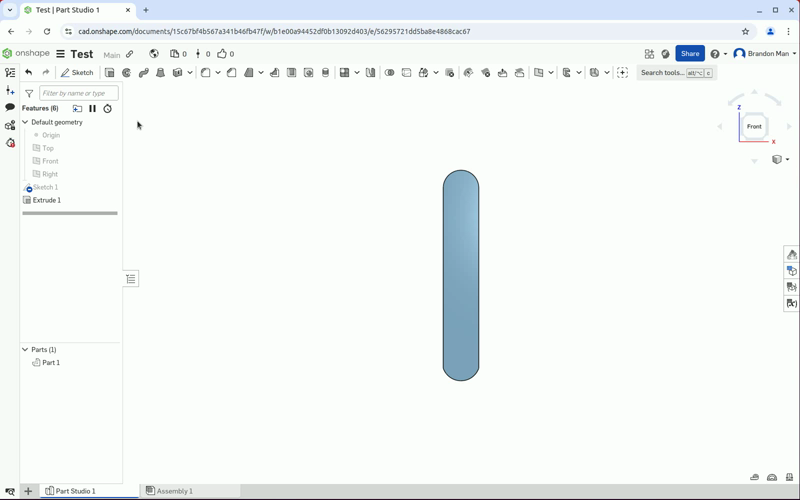
mouse_move(73, 189)
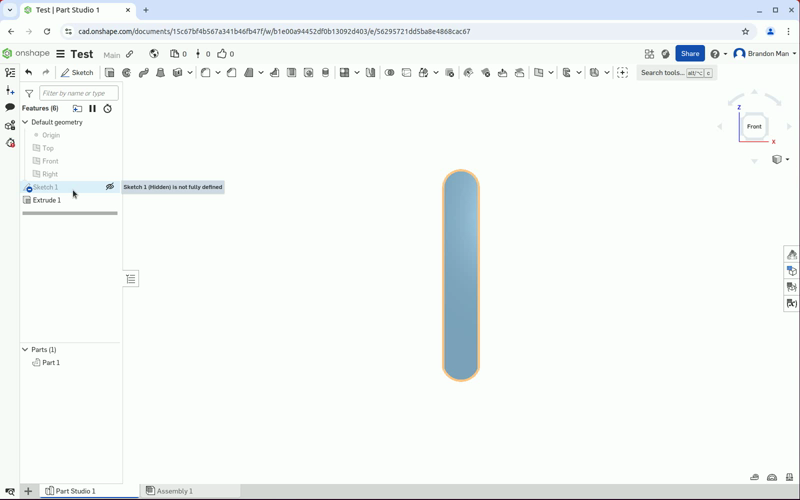
click(73, 189)
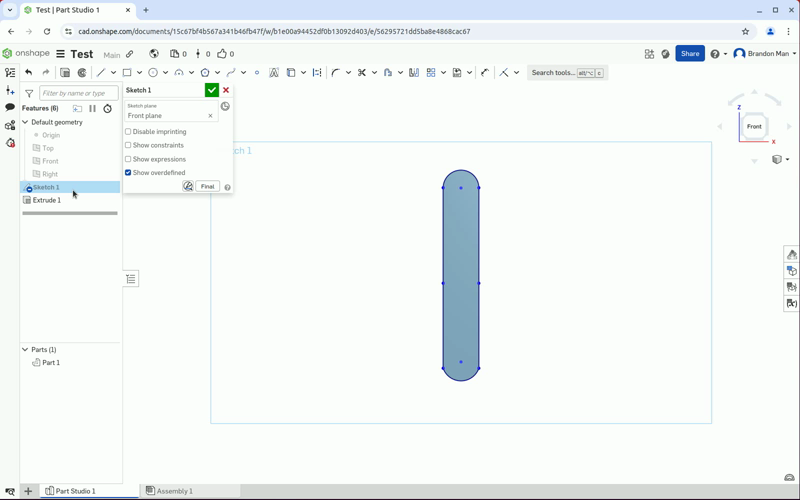
mouse_move(229, 92)
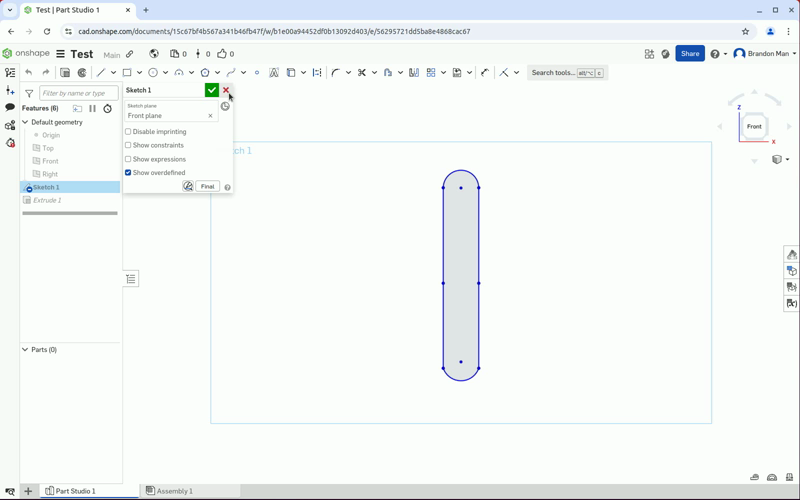
click(229, 92)
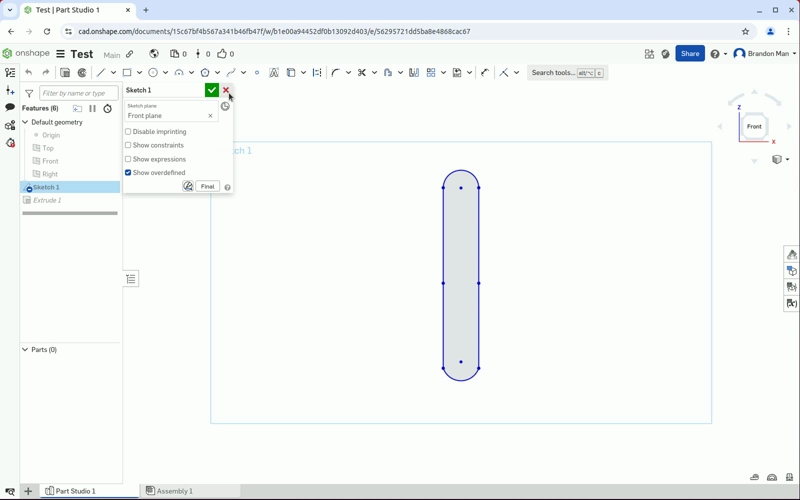
key(shift+s)
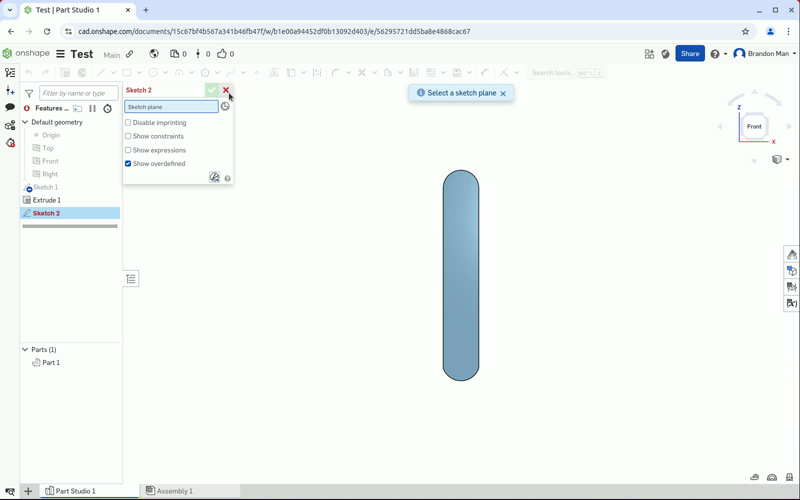
mouse_move(73, 163)
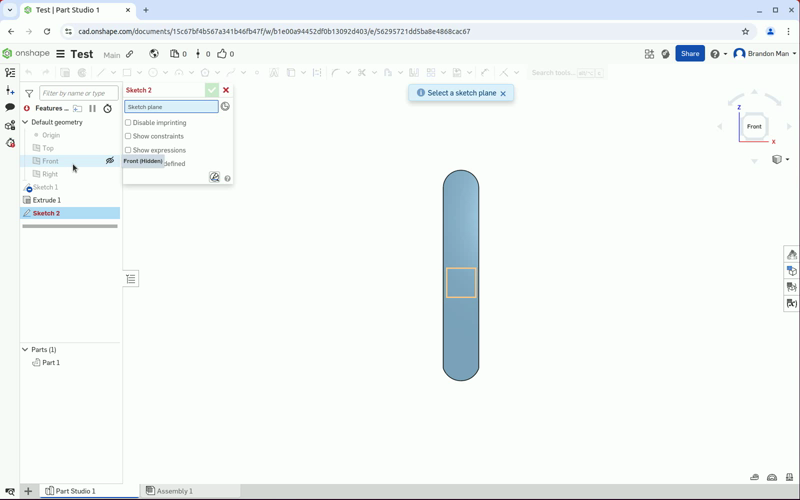
click(73, 163)
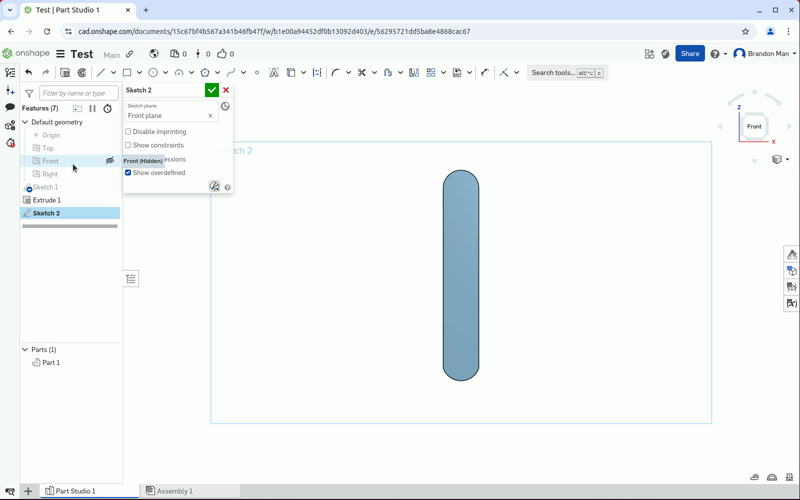
mouse_move(73, 352)
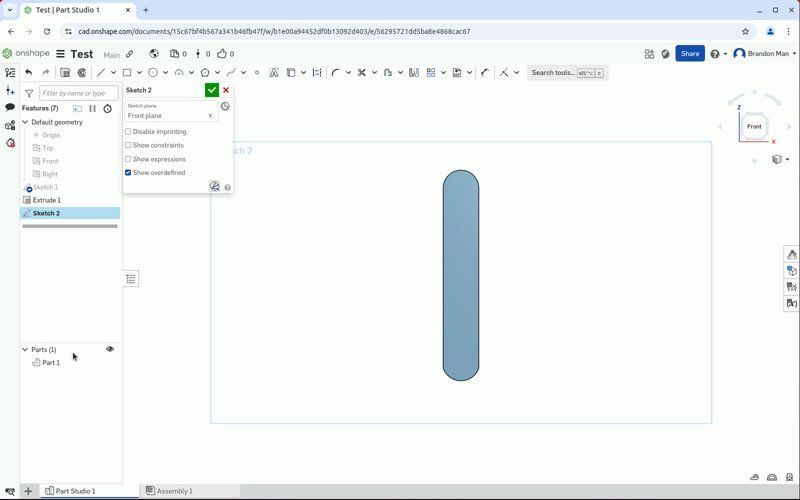
key(y)
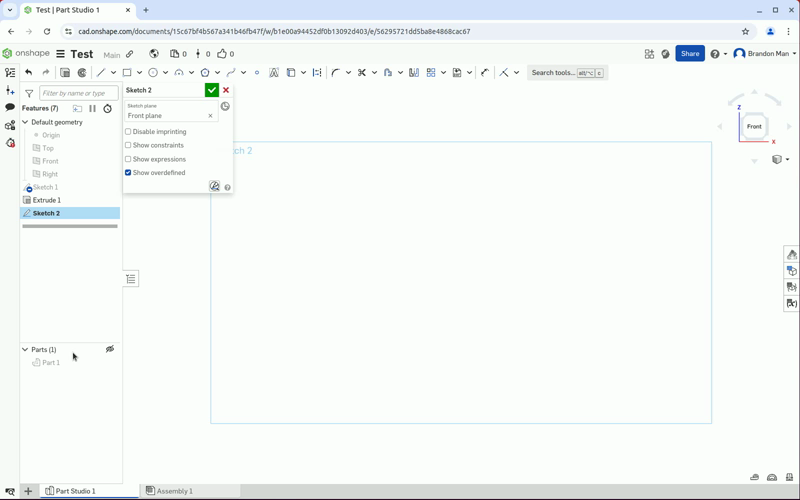
key(a)
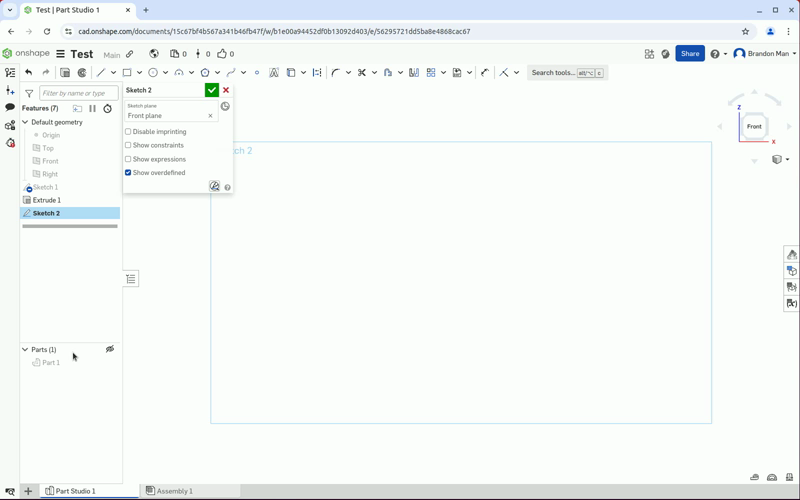
key_down(shift)
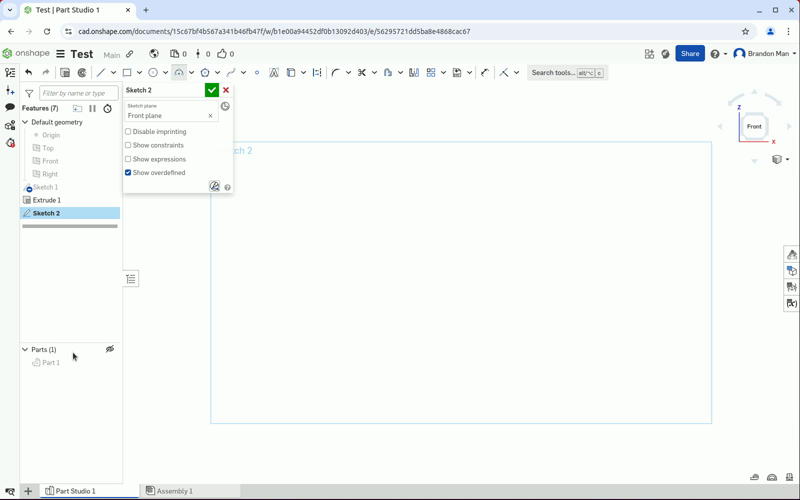
mouse_move(443, 368)
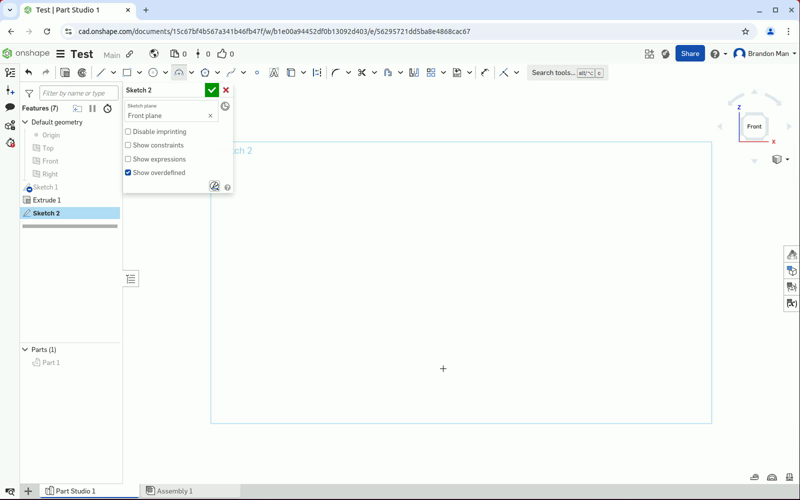
click(443, 368)
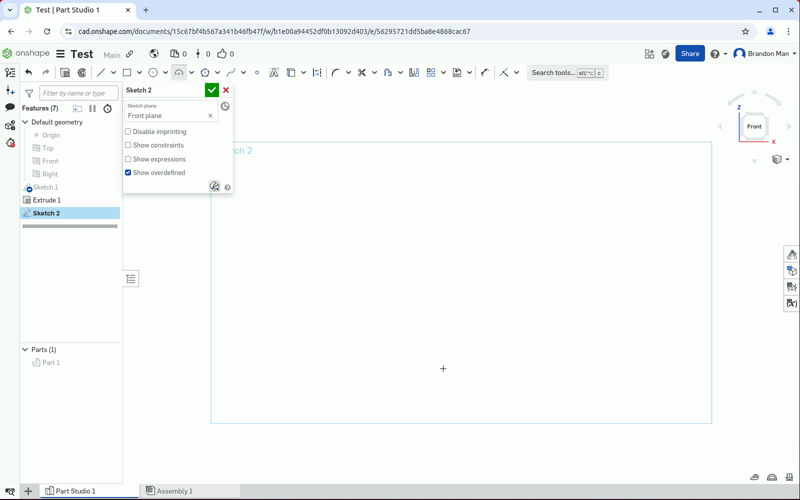
key_up(shift)
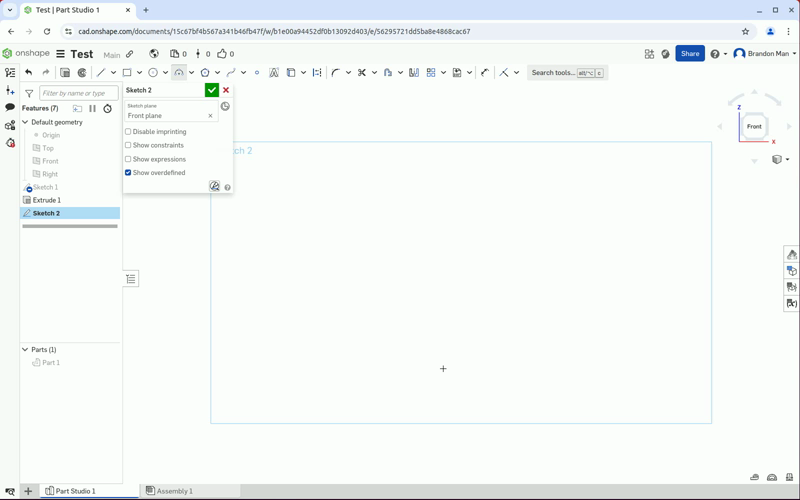
key_down(shift)
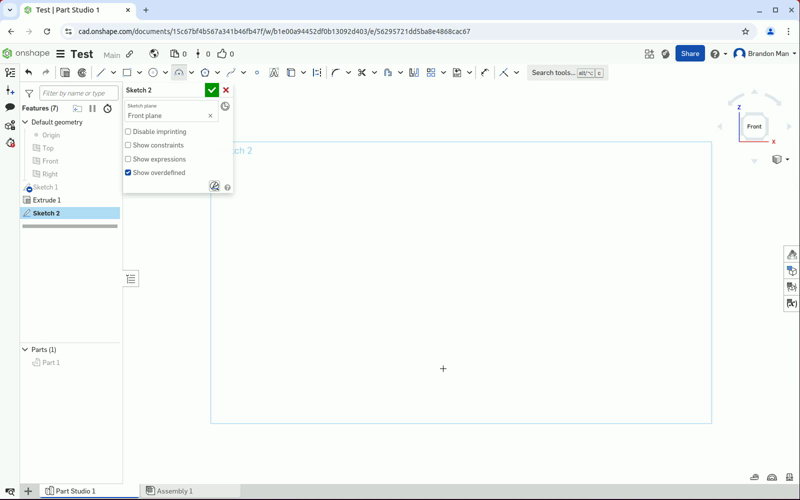
mouse_move(478, 368)
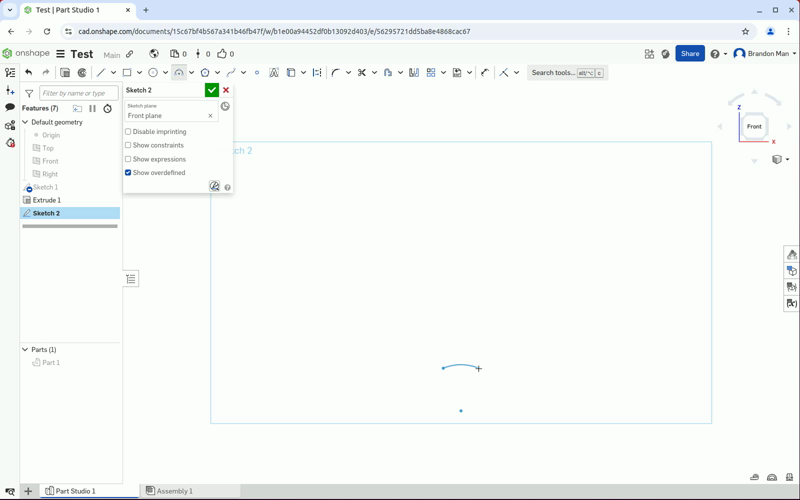
click(478, 368)
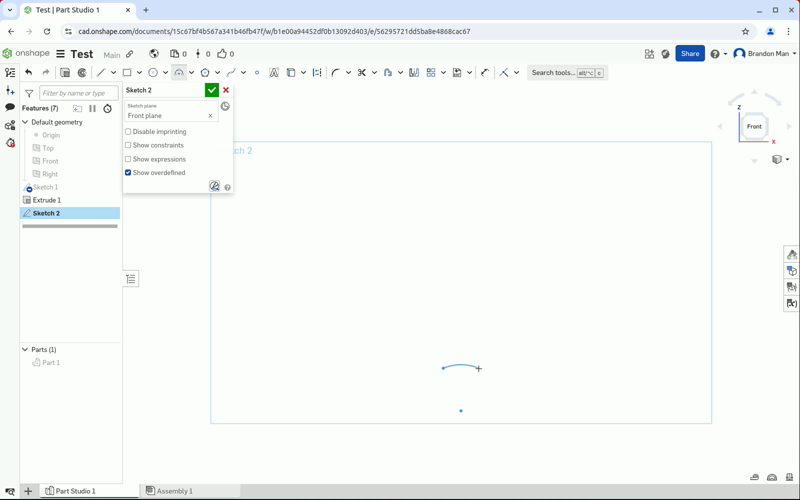
mouse_move(460, 380)
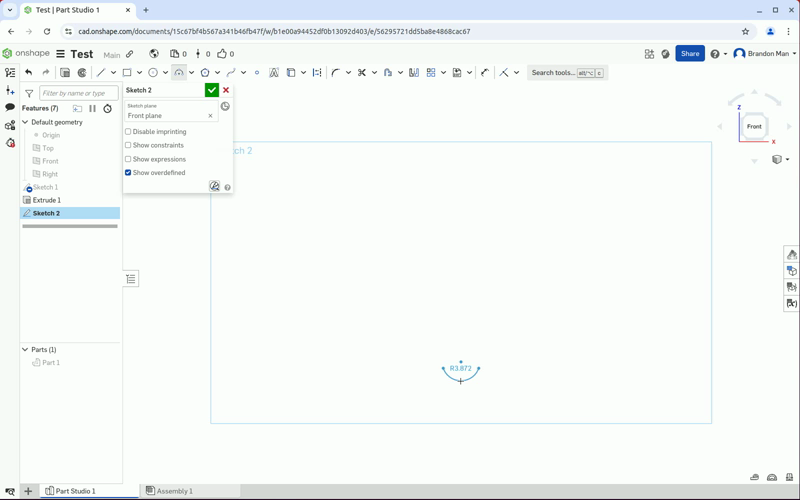
click(460, 380)
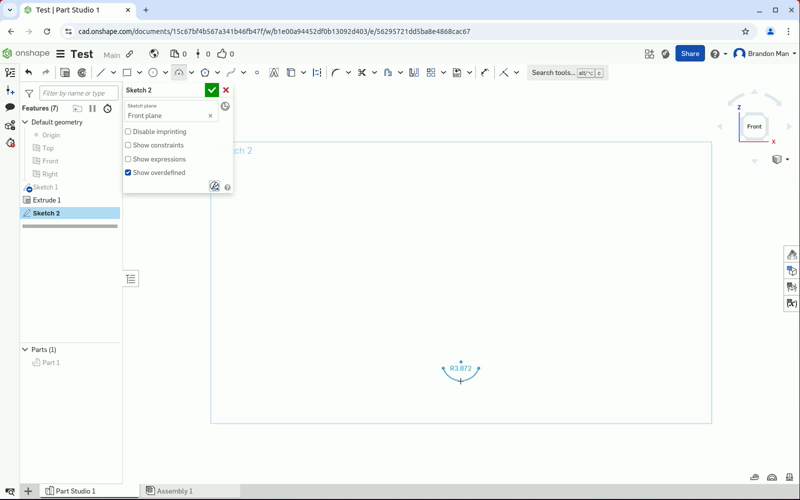
key_up(shift)
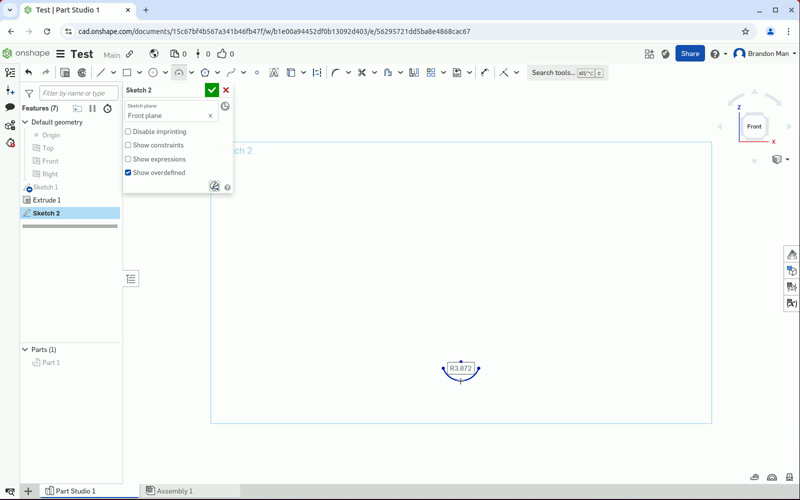
key(esc)
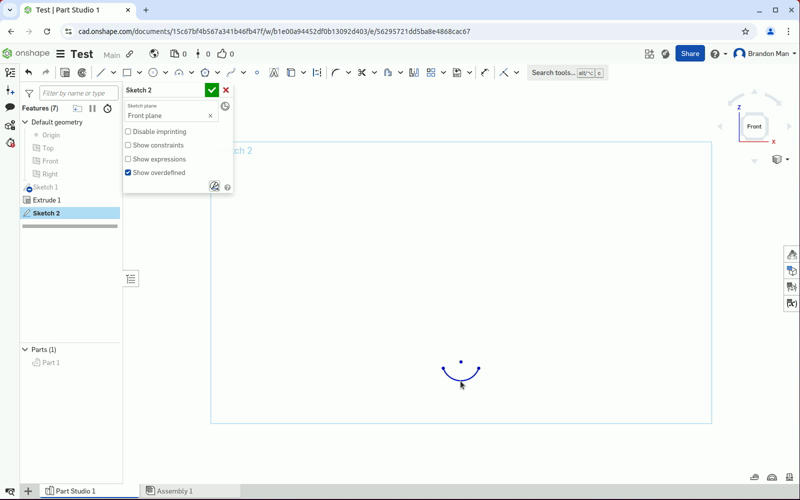
key(l)
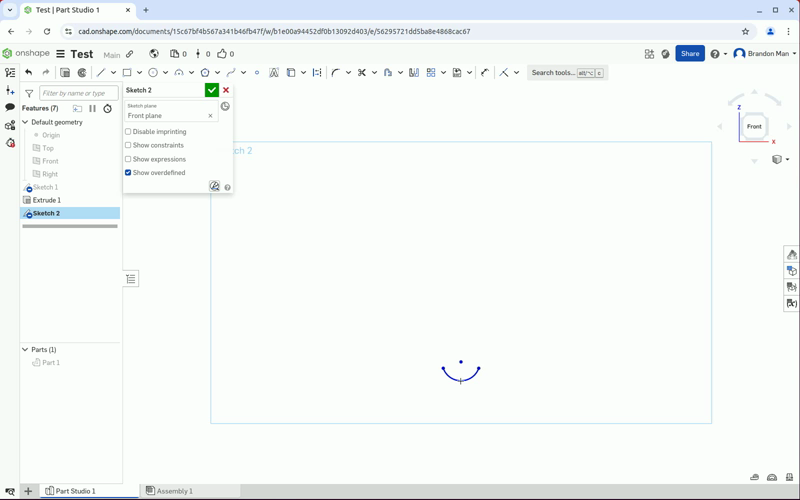
mouse_move(478, 368)
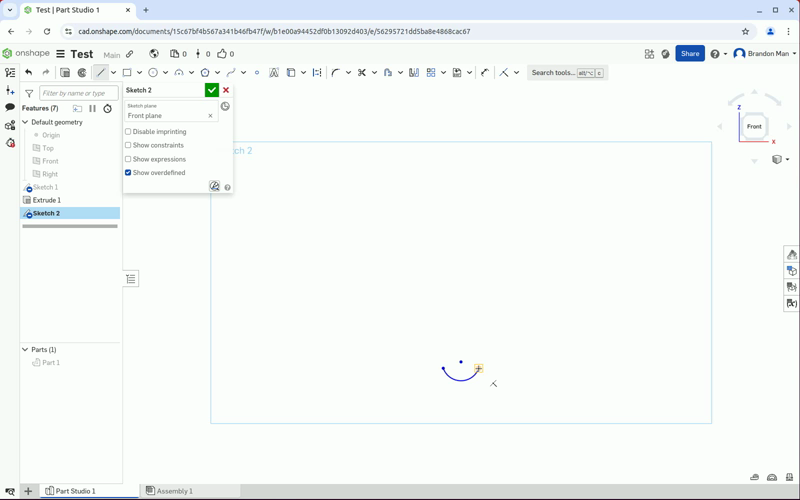
click(478, 368)
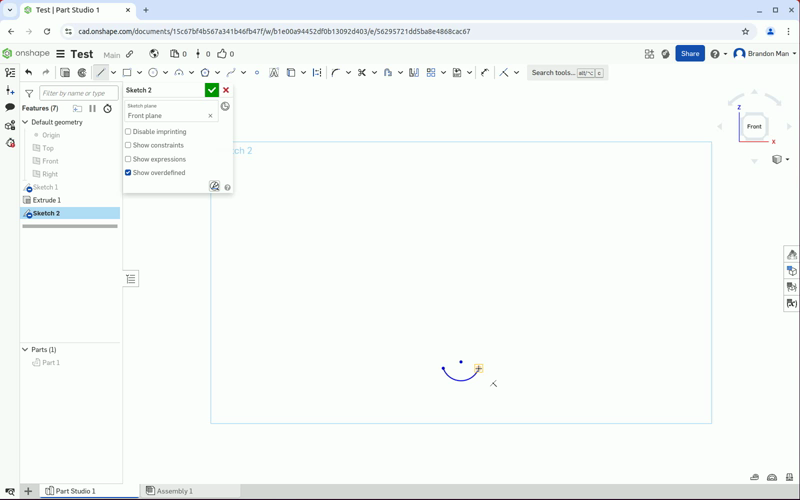
key_down(shift)
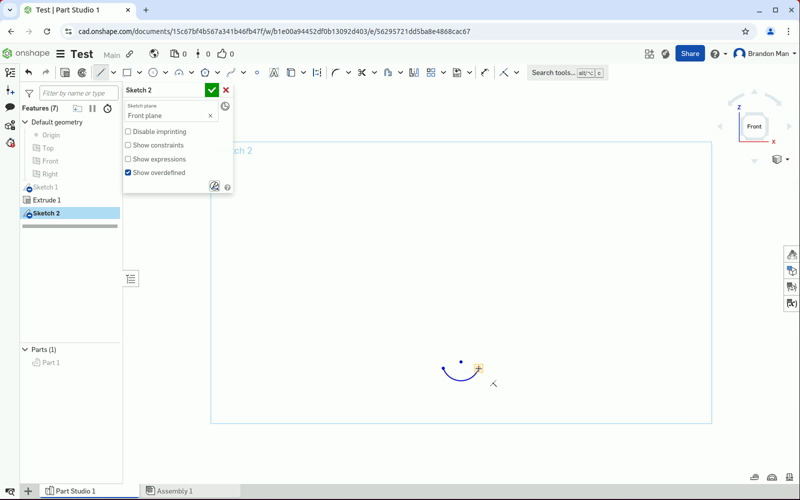
mouse_move(478, 283)
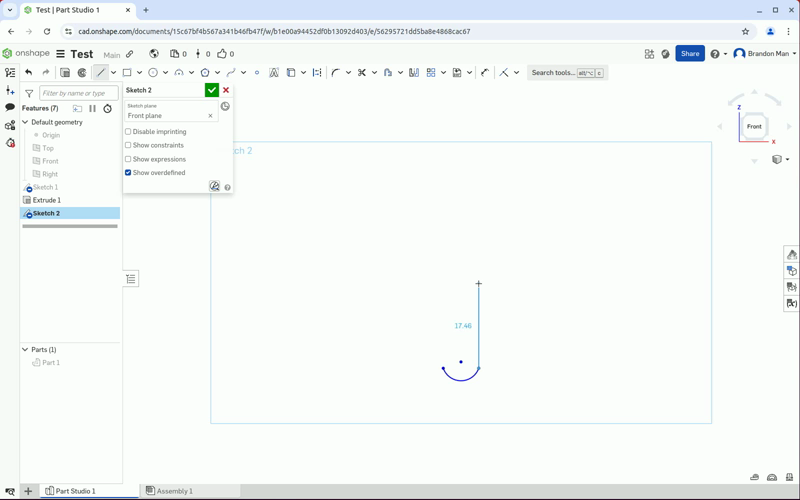
click(478, 283)
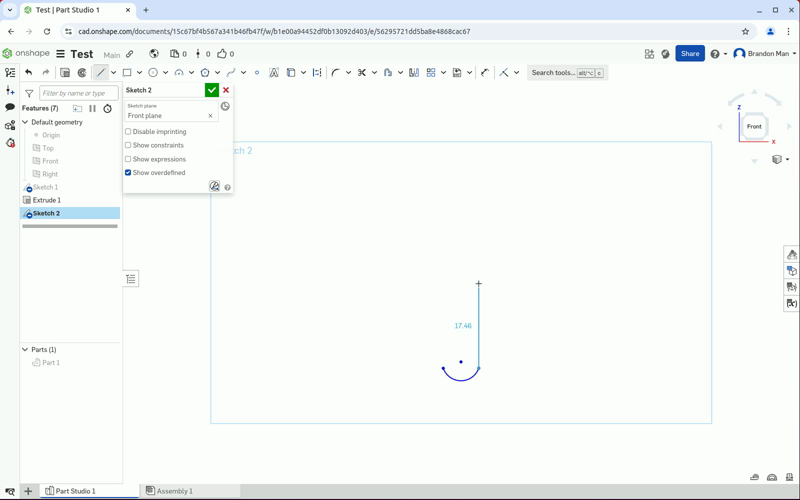
key_up(shift)
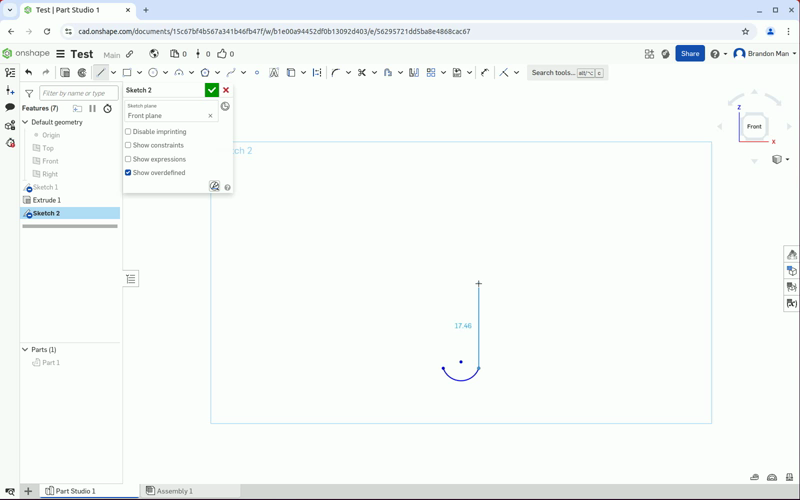
key_down(shift)
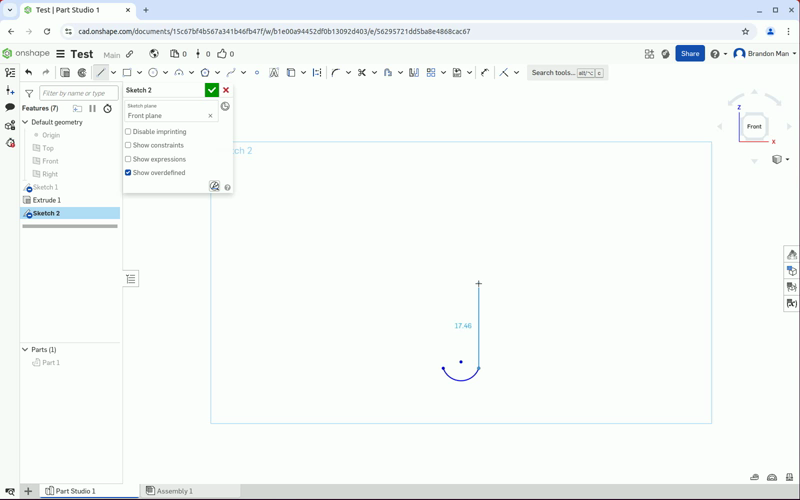
mouse_move(478, 187)
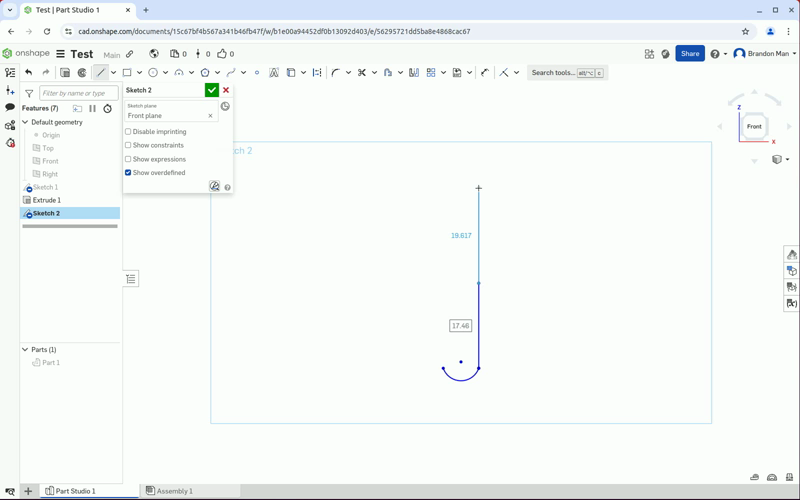
click(478, 187)
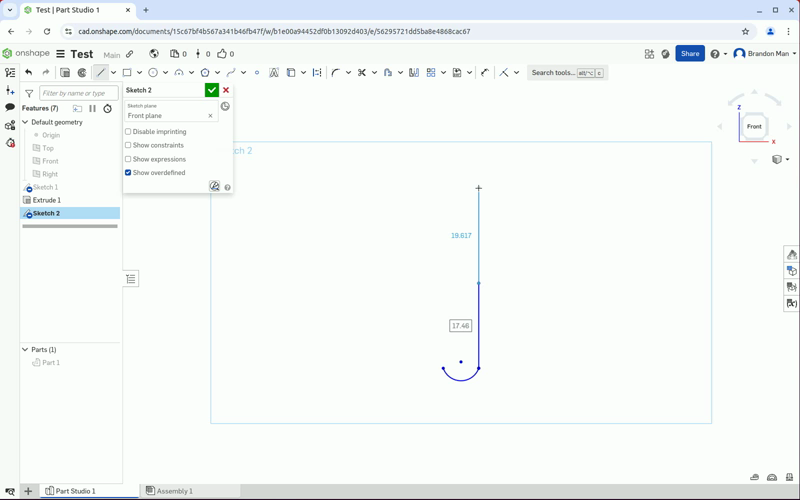
key_up(shift)
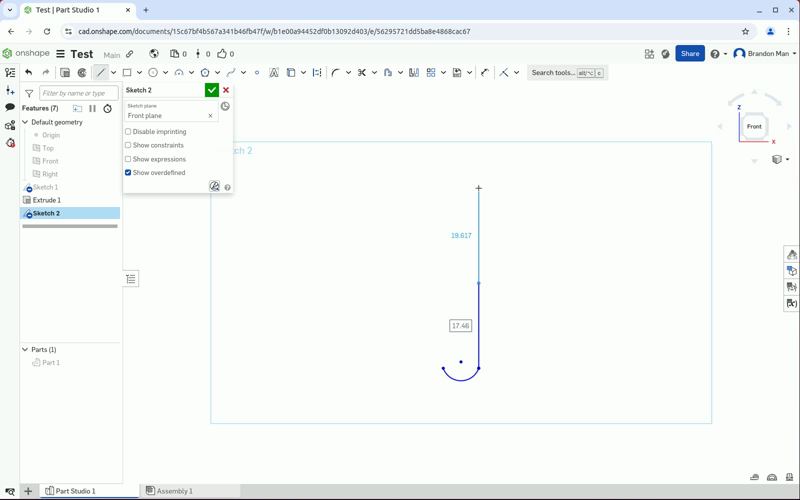
key(esc)
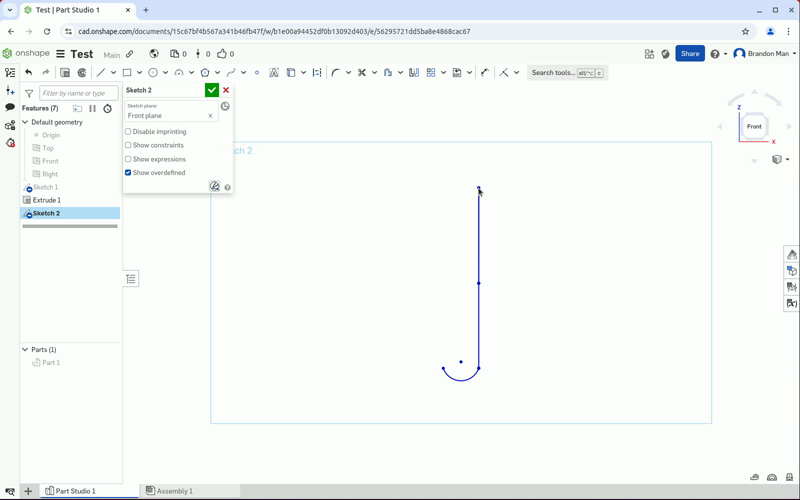
key(a)
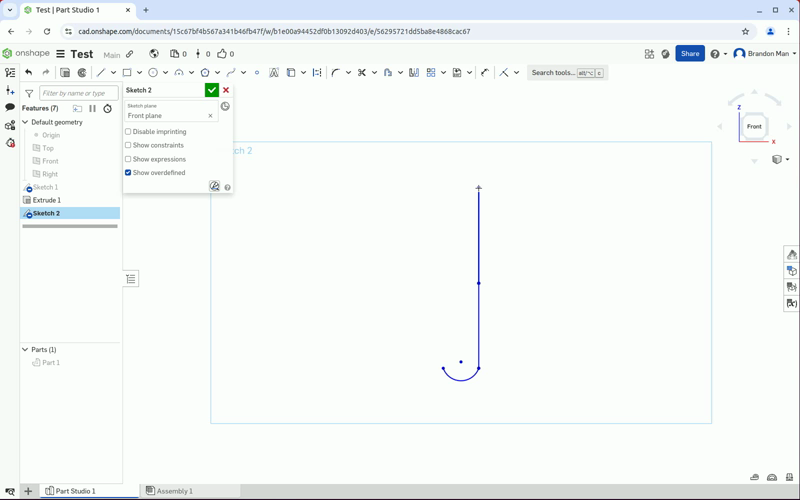
mouse_move(478, 187)
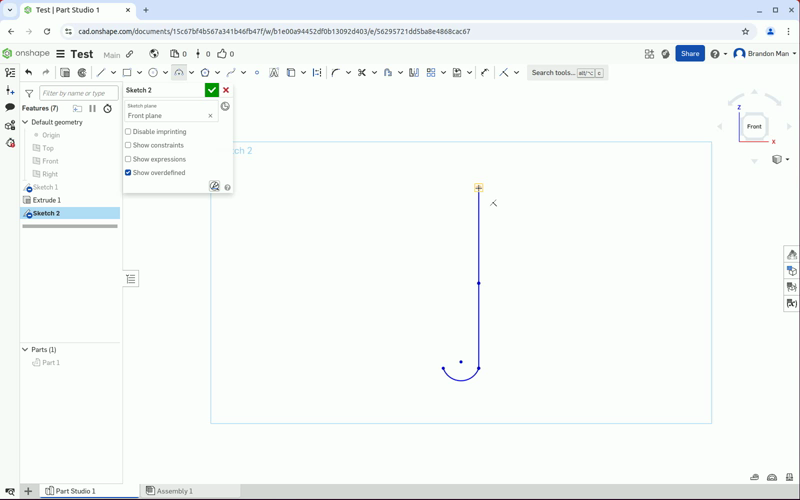
click(478, 187)
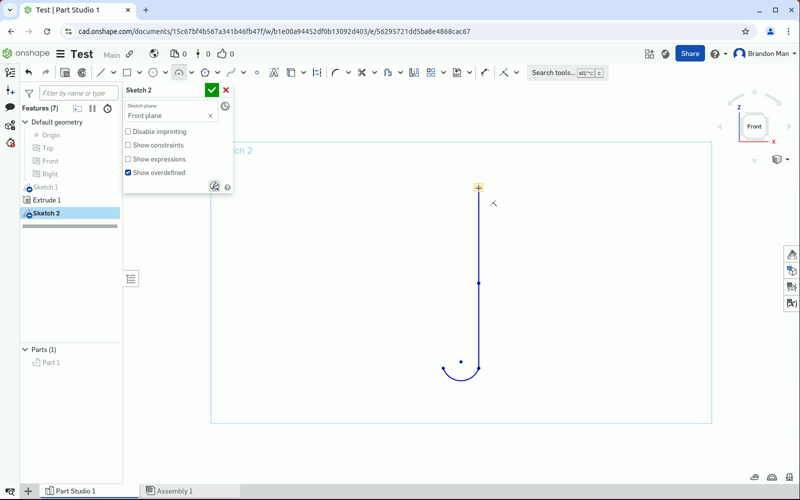
key_down(shift)
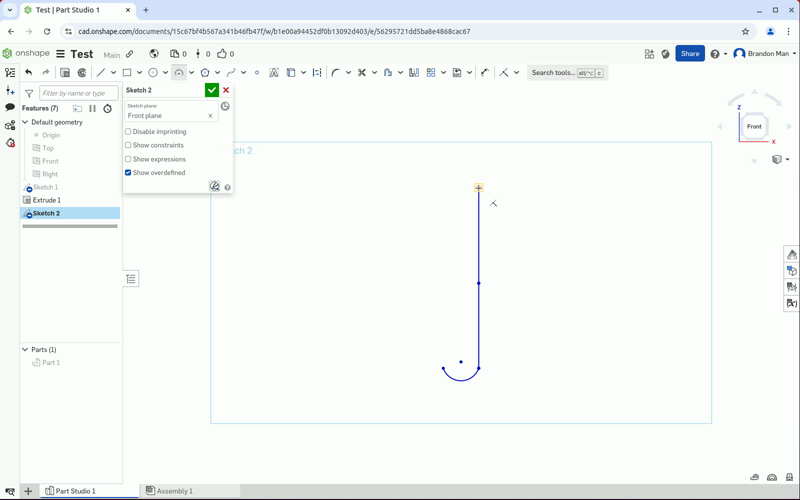
mouse_move(443, 187)
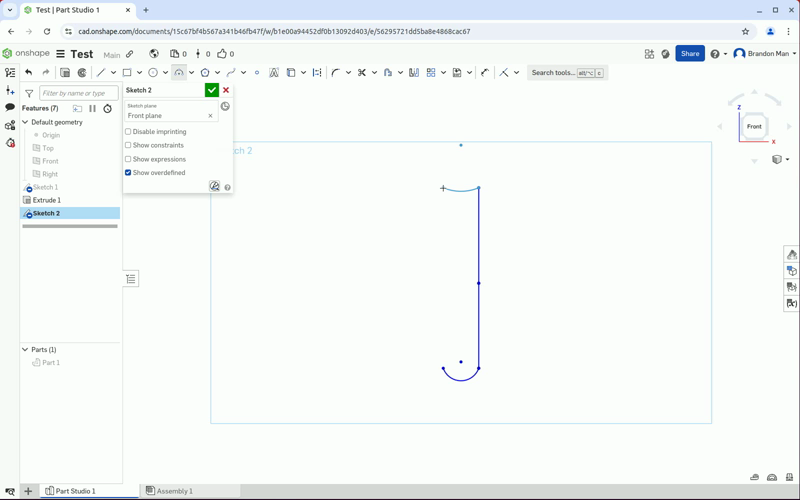
click(443, 187)
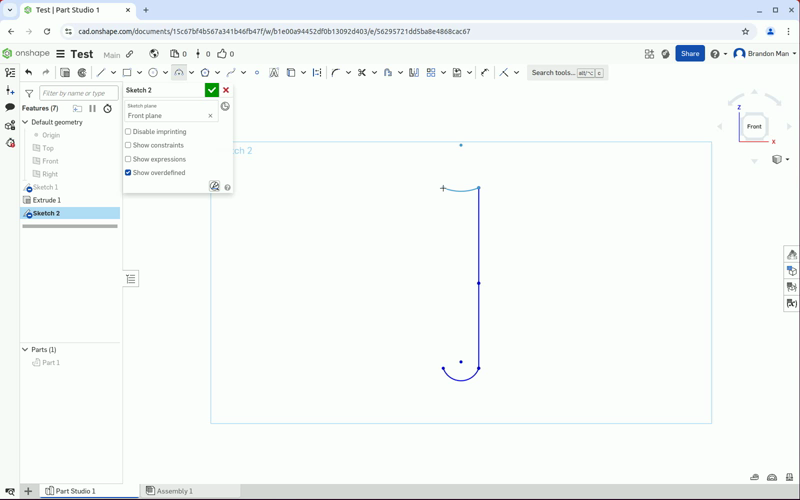
mouse_move(460, 170)
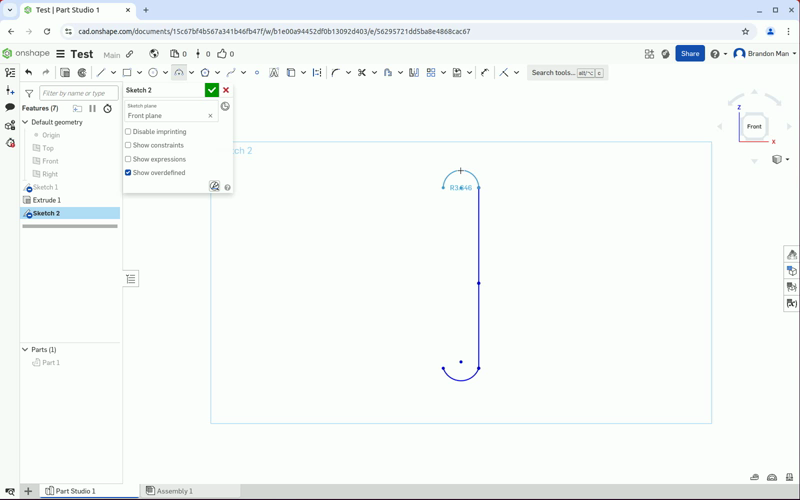
click(460, 170)
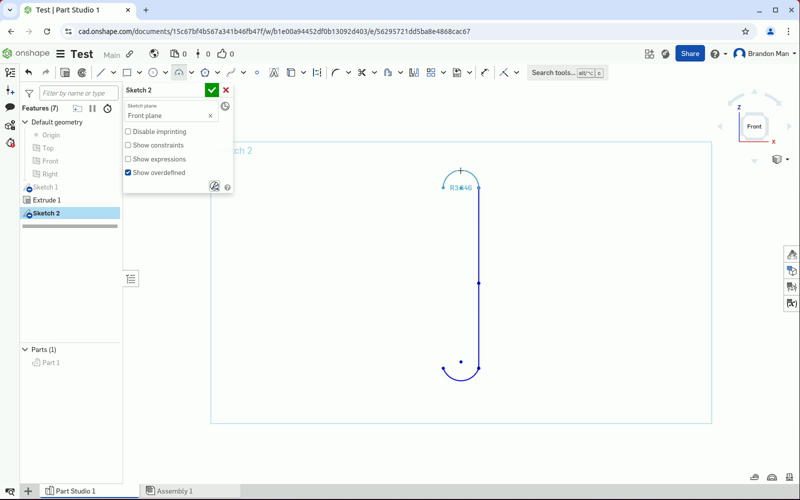
key_up(shift)
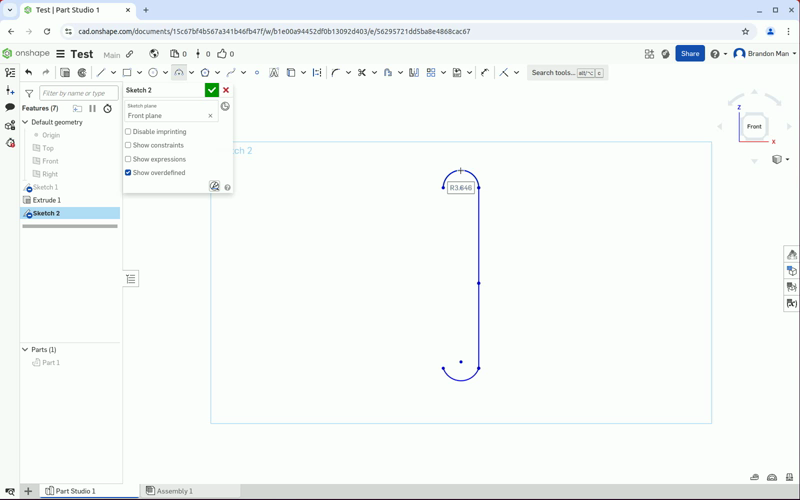
key(esc)
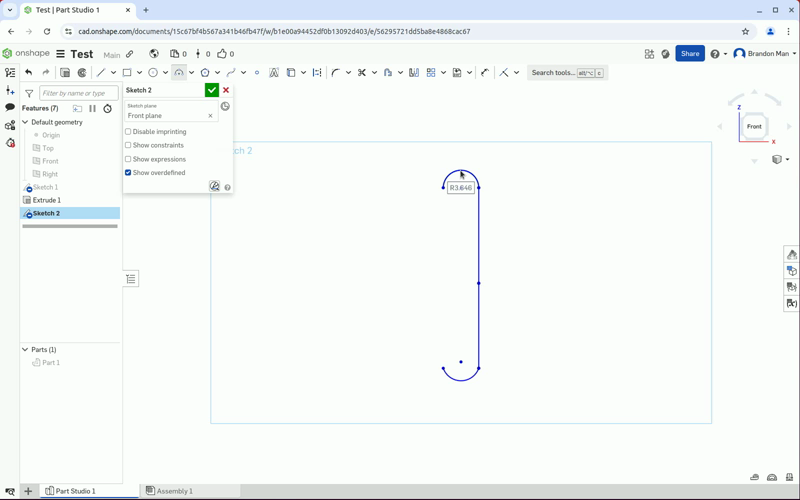
key(l)
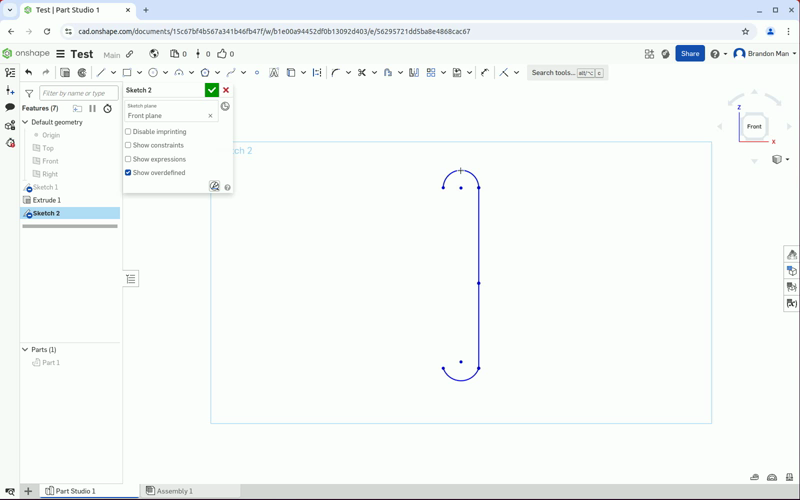
mouse_move(443, 187)
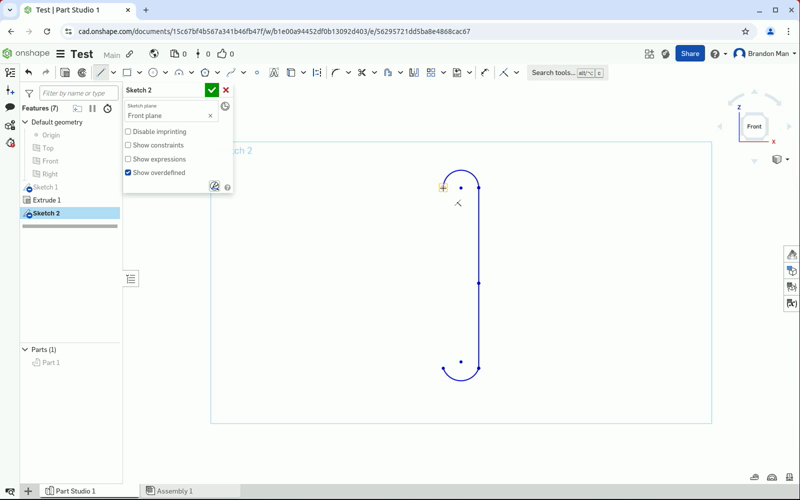
click(443, 187)
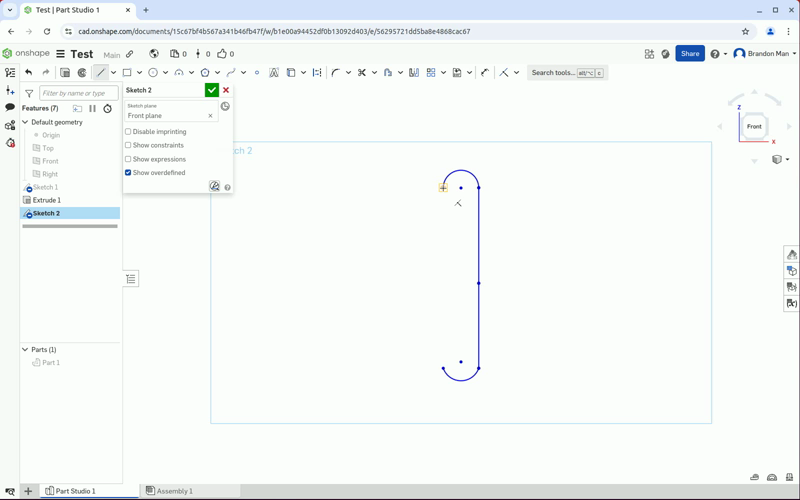
key_down(shift)
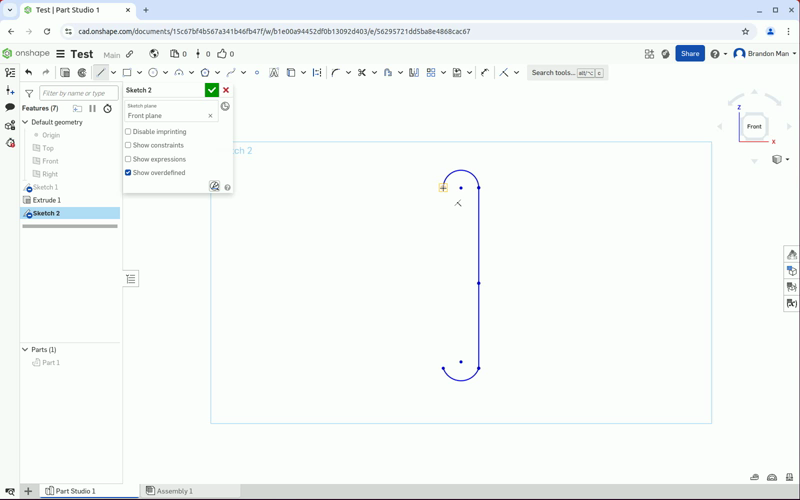
mouse_move(443, 283)
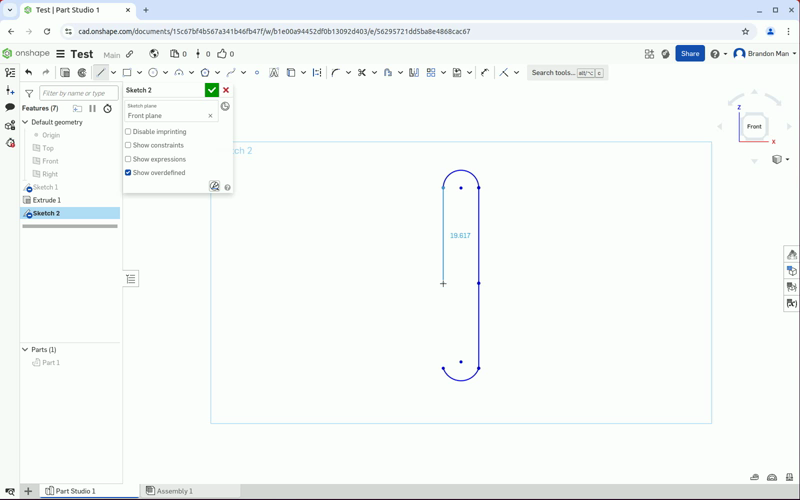
click(443, 283)
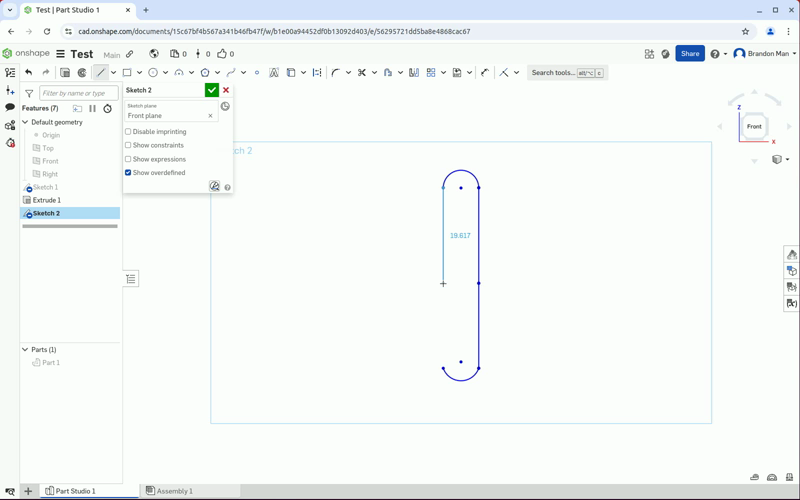
key_up(shift)
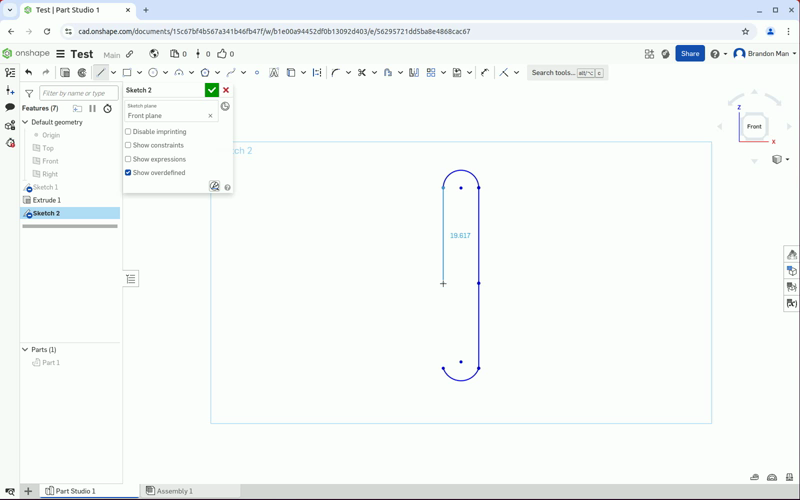
key_down(shift)
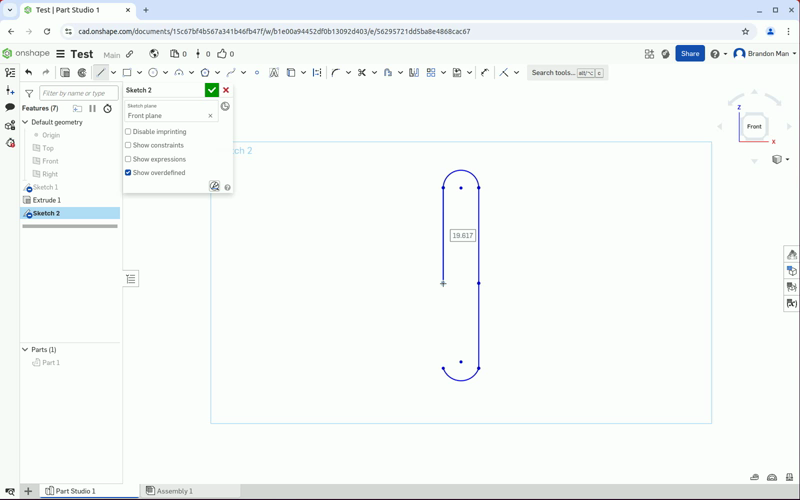
mouse_move(443, 368)
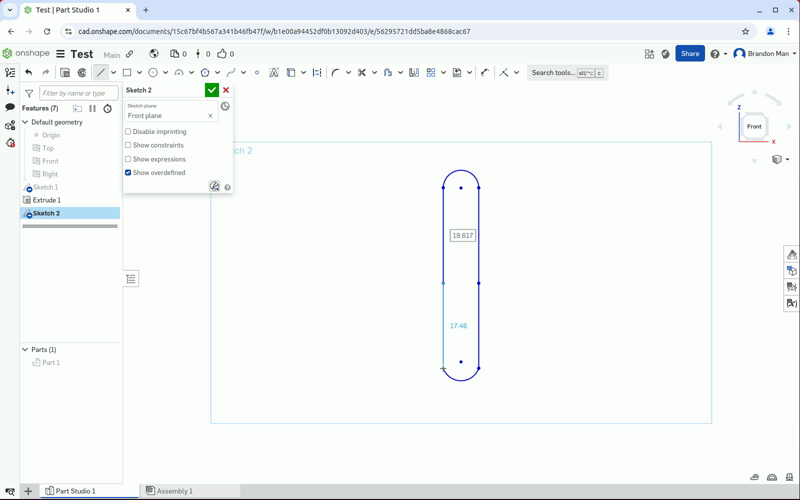
key_up(shift)
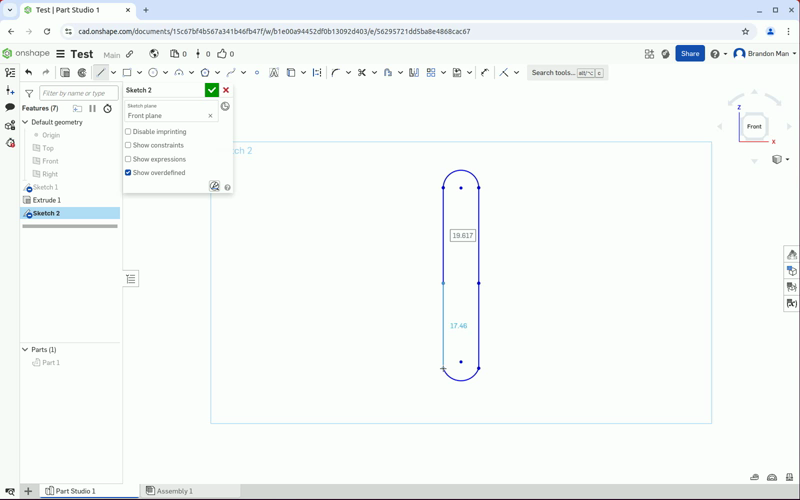
click(443, 368)
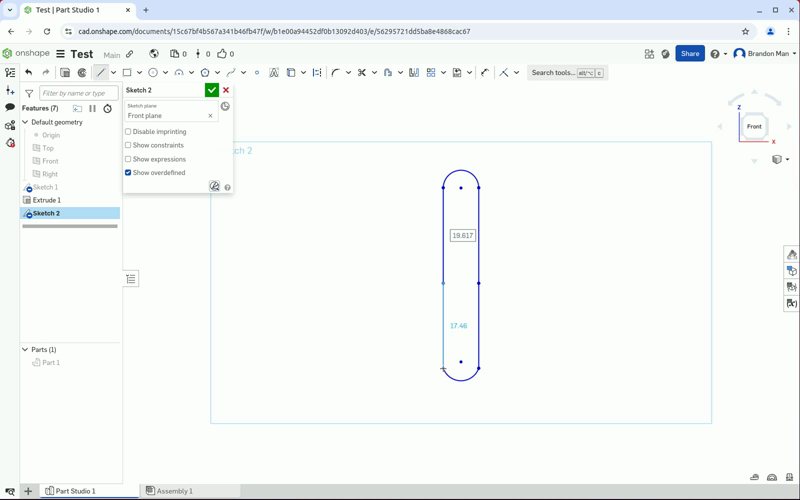
key(esc)
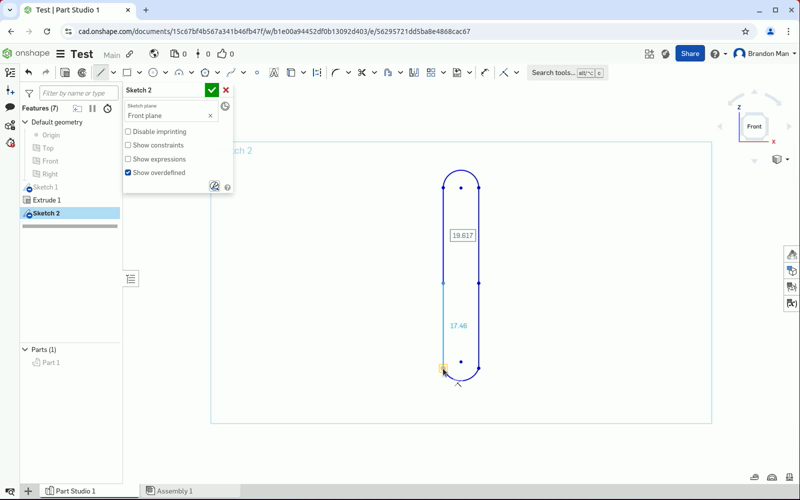
mouse_move(451, 319)
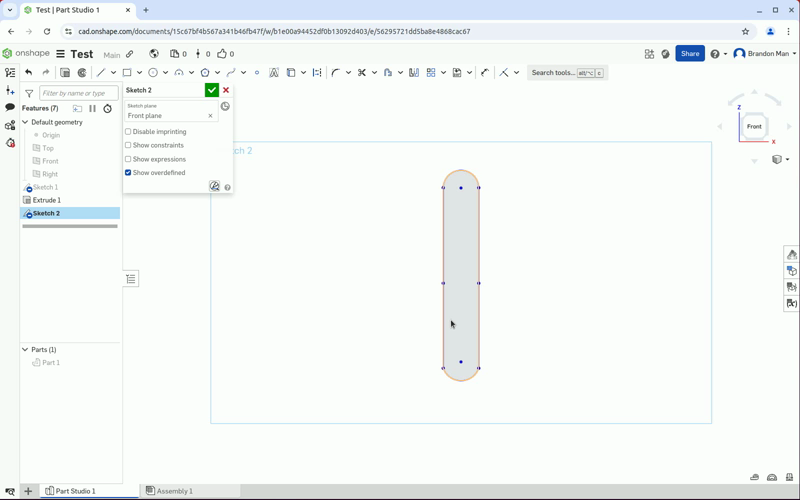
click(451, 319)
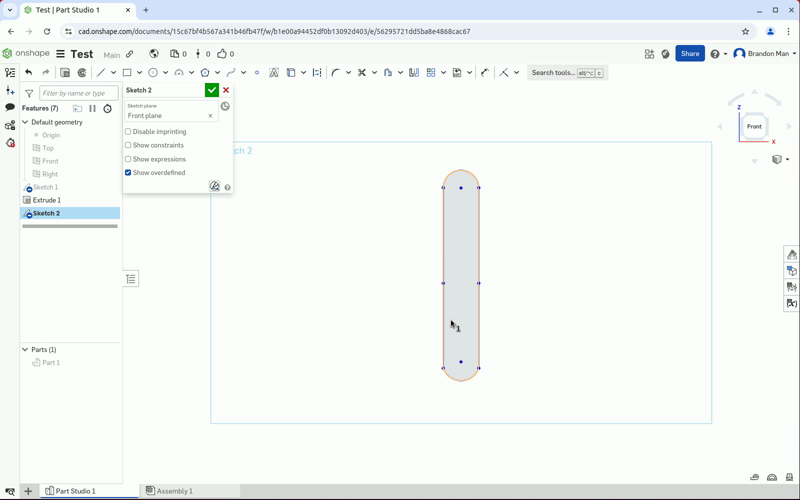
mouse_move(73, 352)
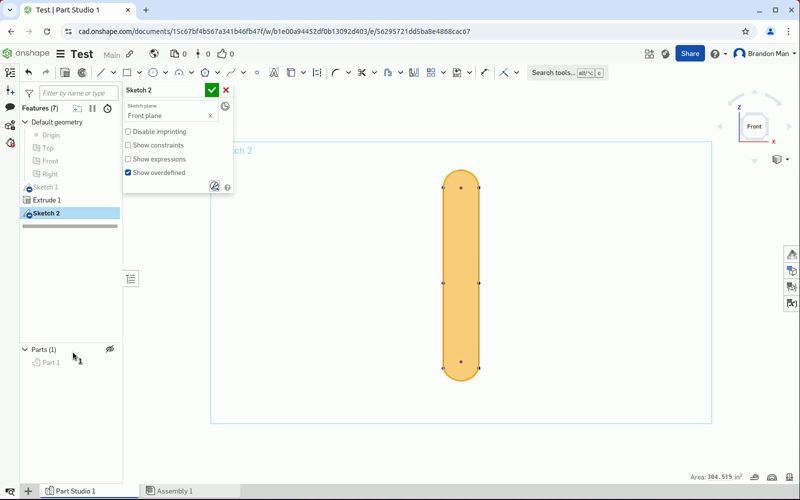
key(shift+y)
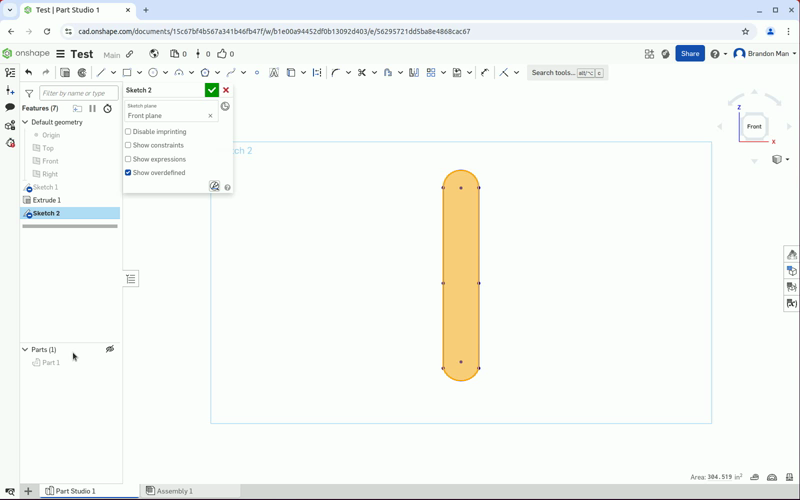
key(shift+e)
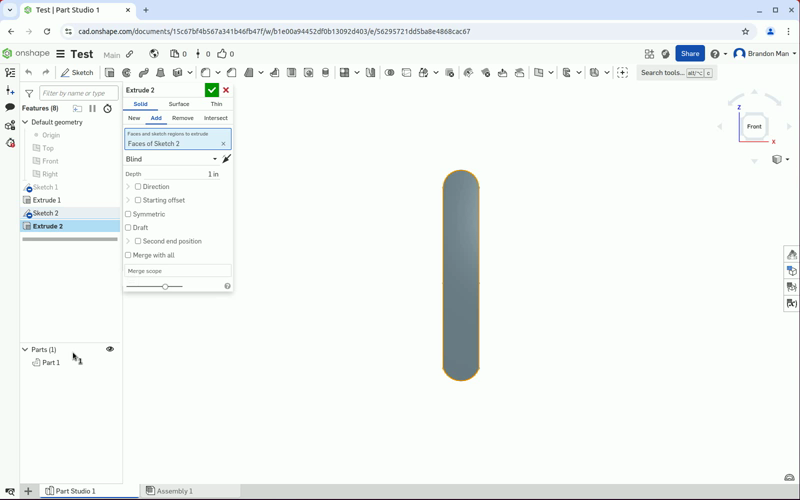
mouse_move(143, 106)
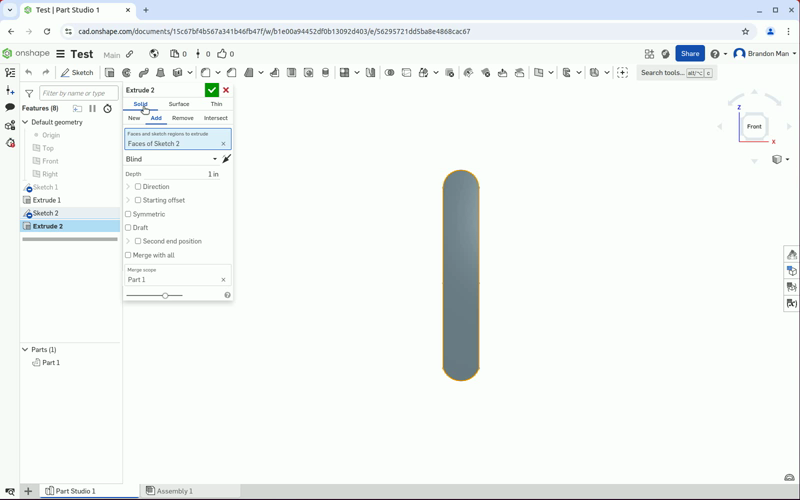
click(143, 106)
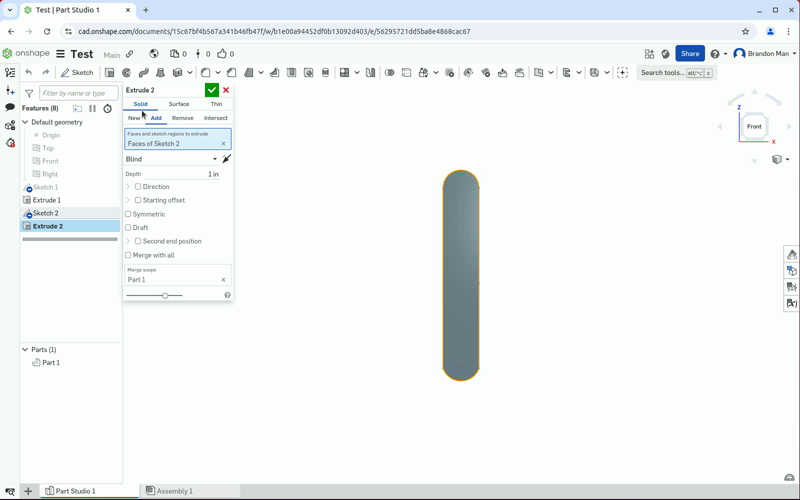
mouse_move(137, 120)
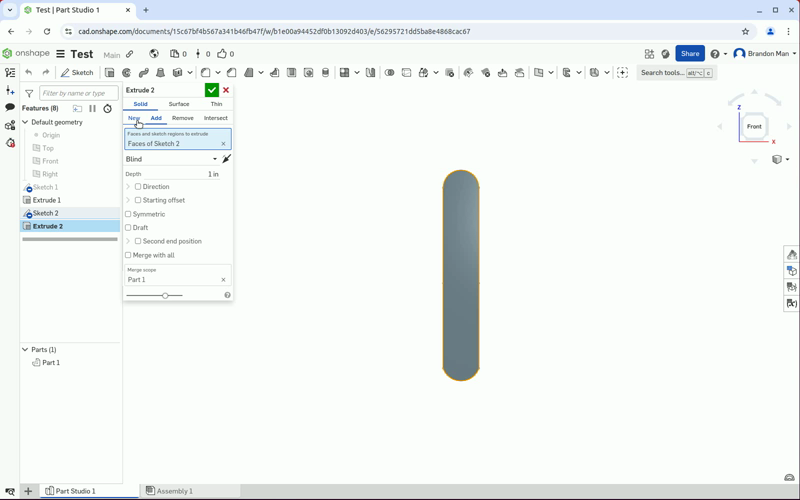
click(137, 120)
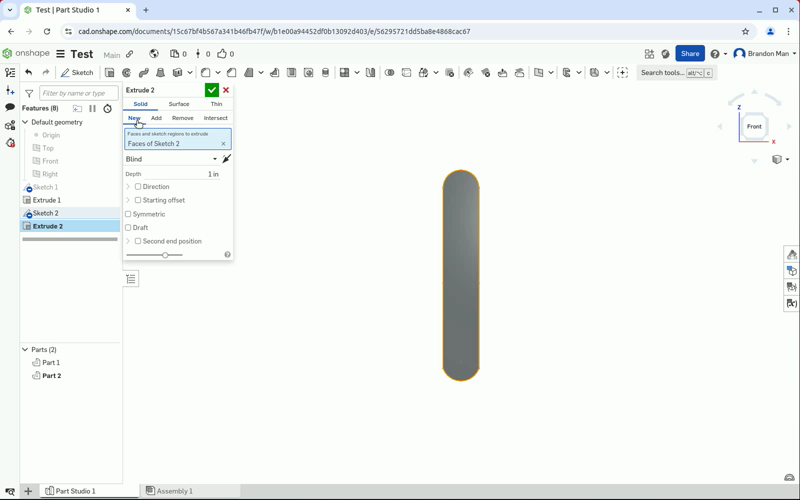
key(tab, 4)
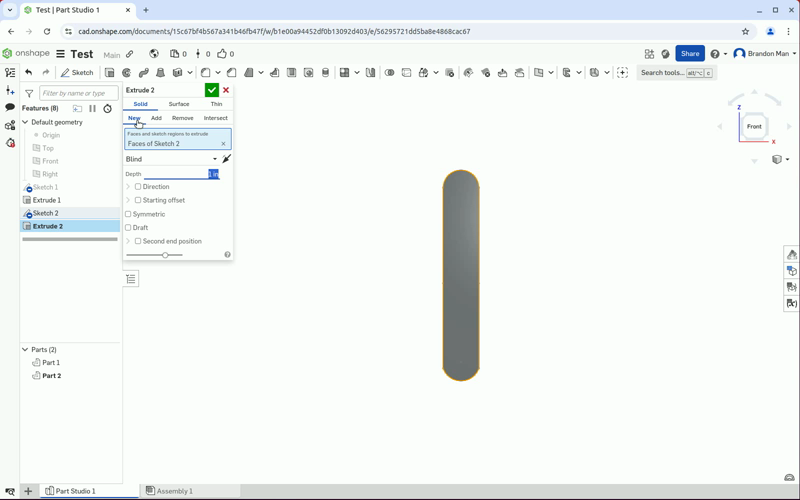
text(0.481)
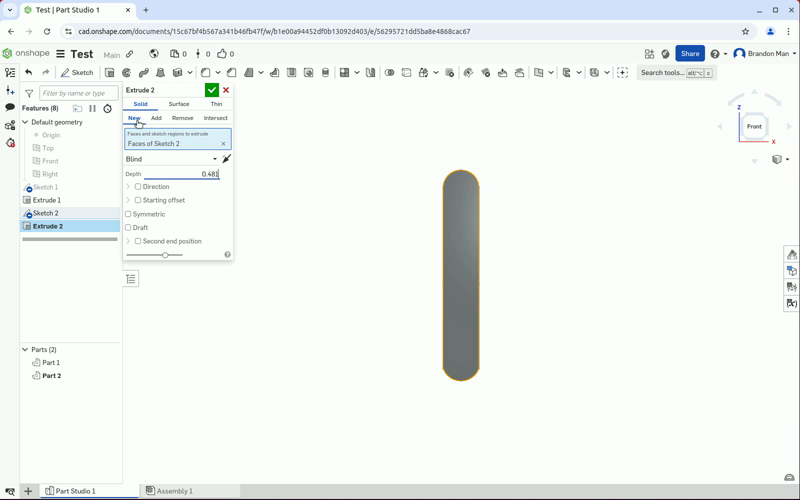
key(enter)
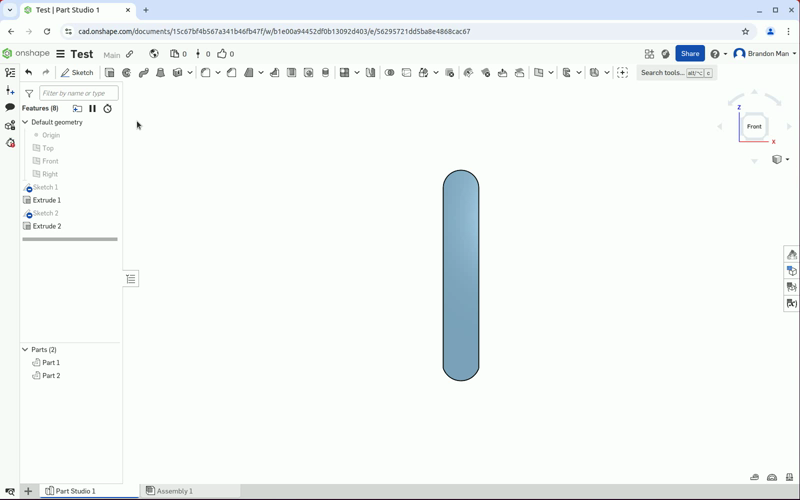
key(shift+h)
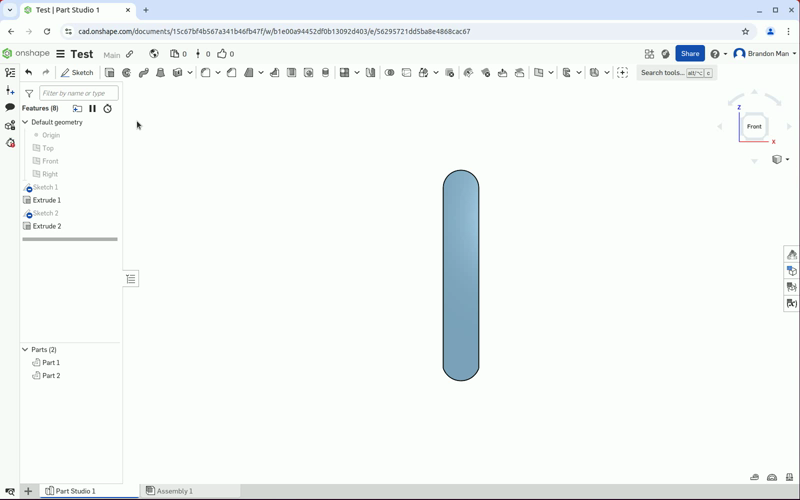
key(shift+h)
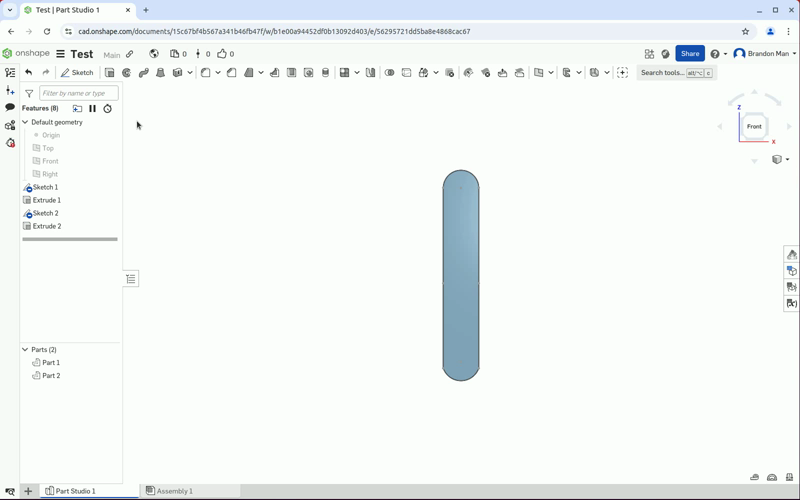
key(shift+7)
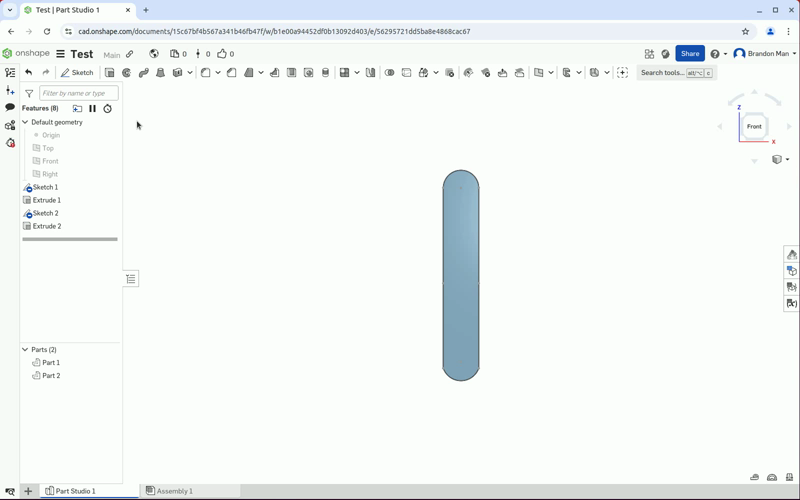
key(left, 2)
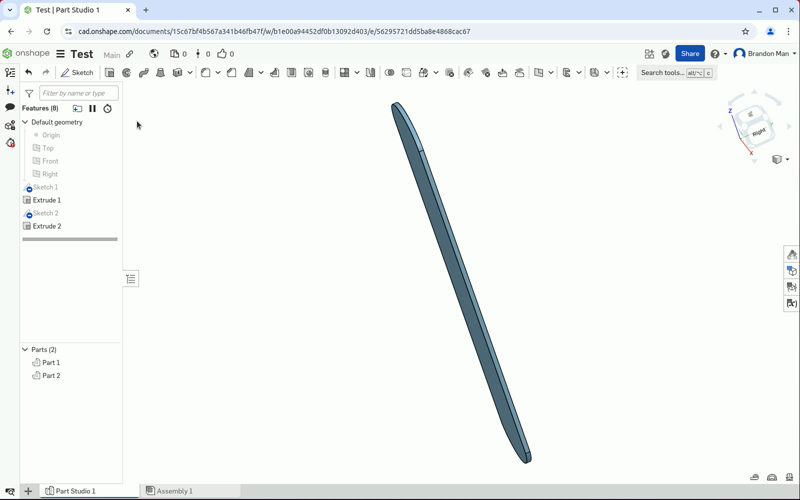
key(down, 2)
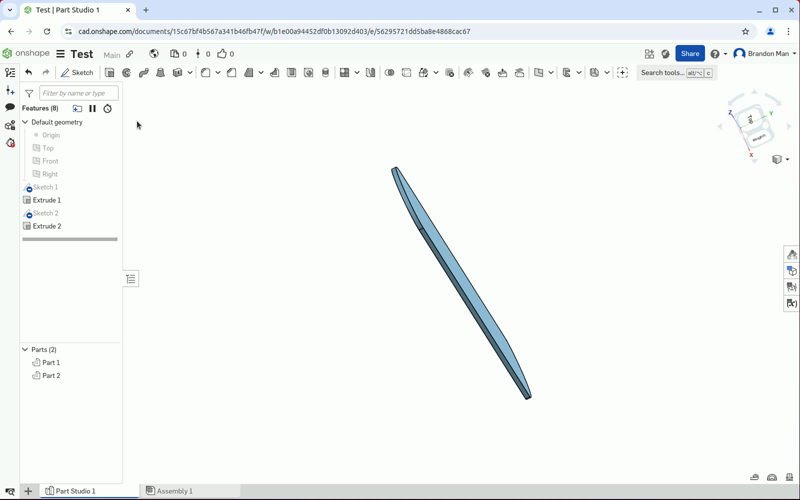
key(up, 2)
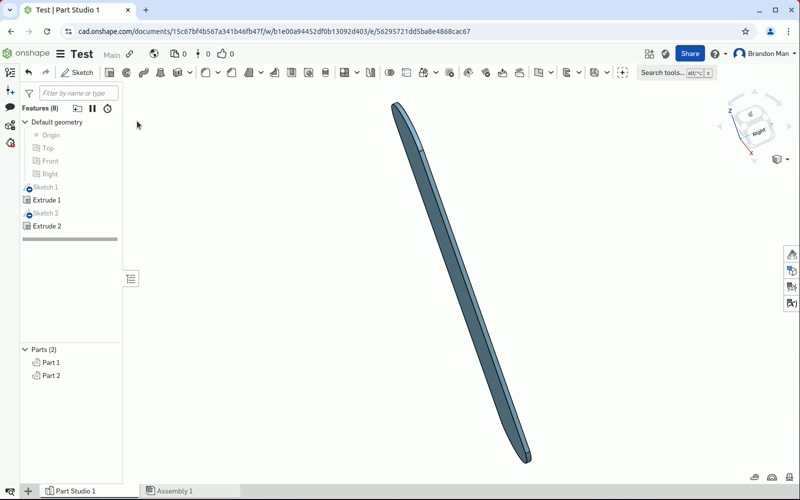
key(right, 2)
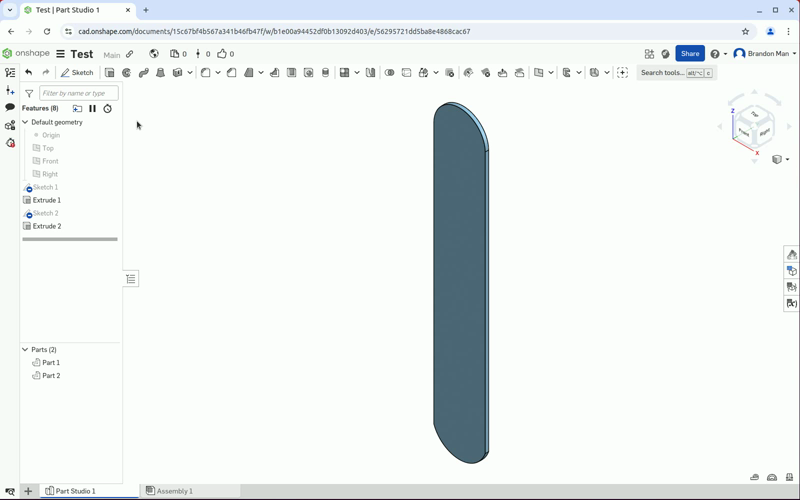
mouse_move(73, 189)
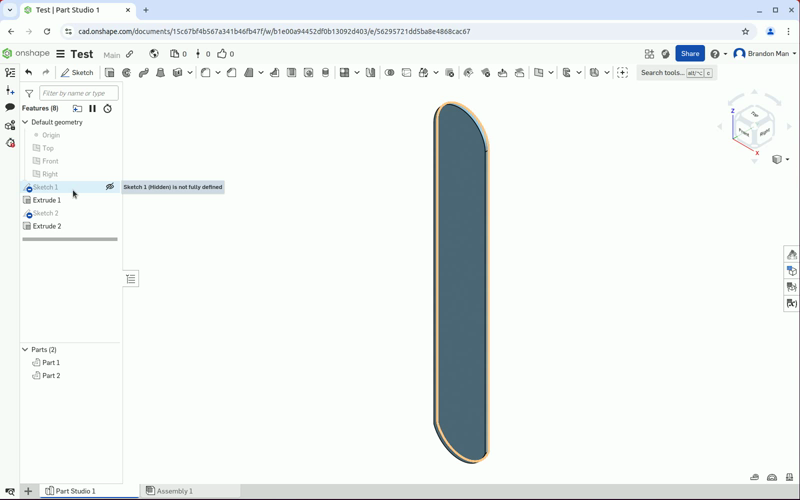
click(73, 189)